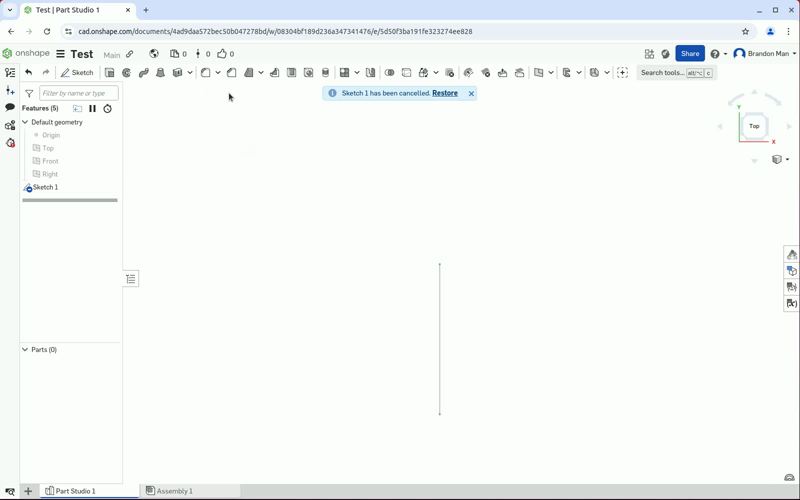
key(shift+h)
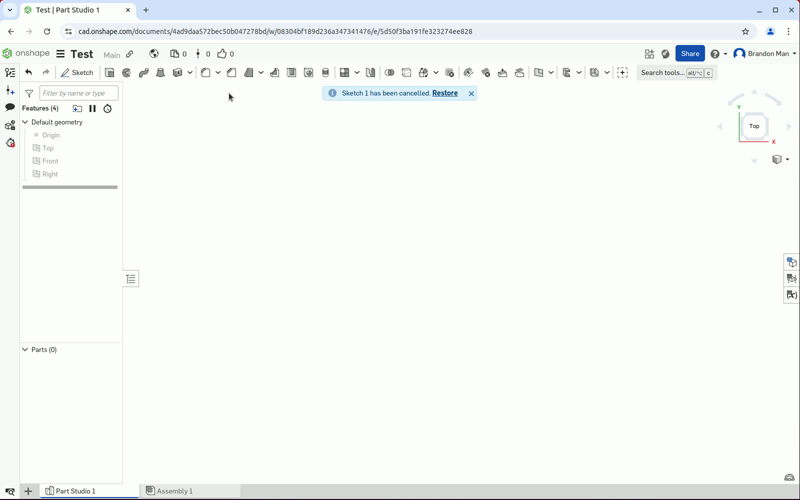
mouse_move(73, 352)
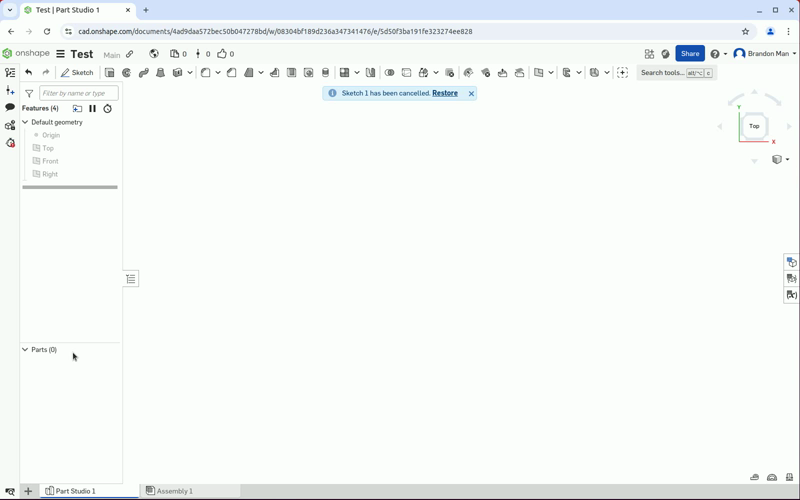
key(y)
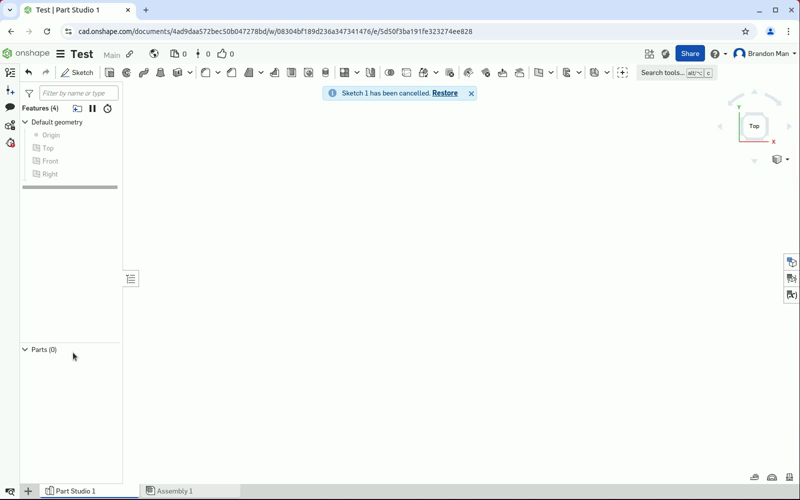
key(shift+p)
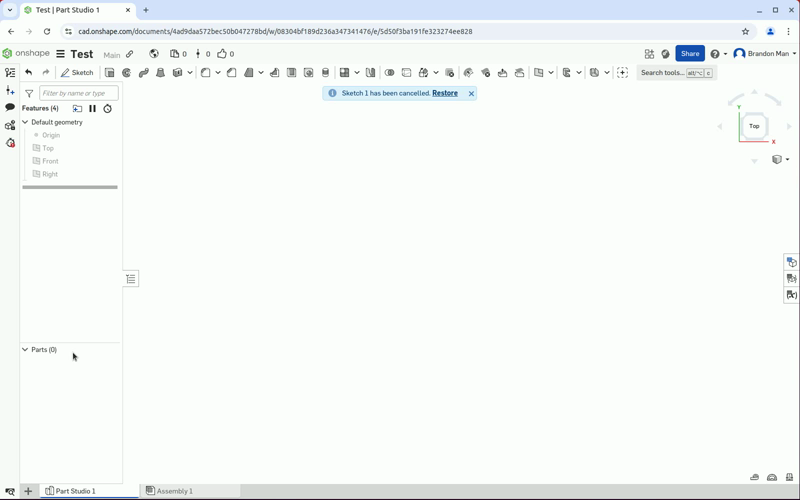
key(space)
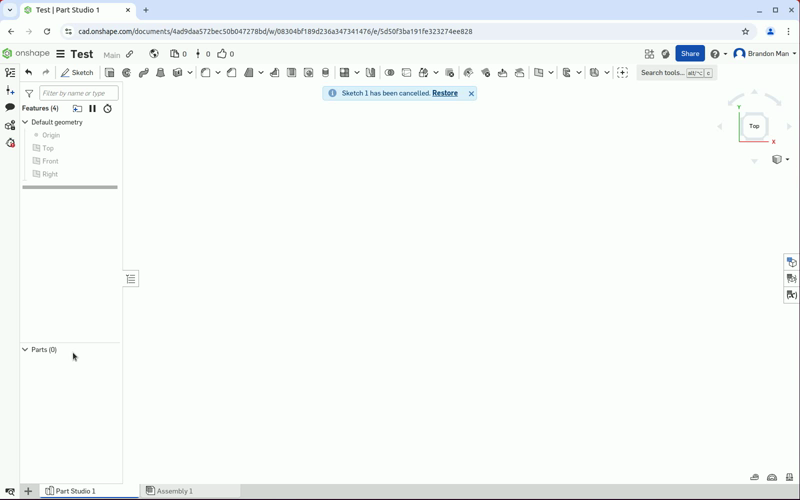
key_down(shift)
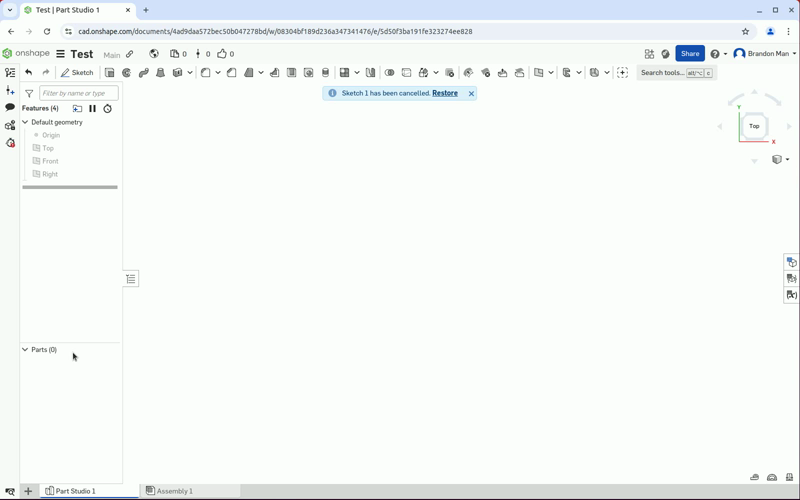
key(up)
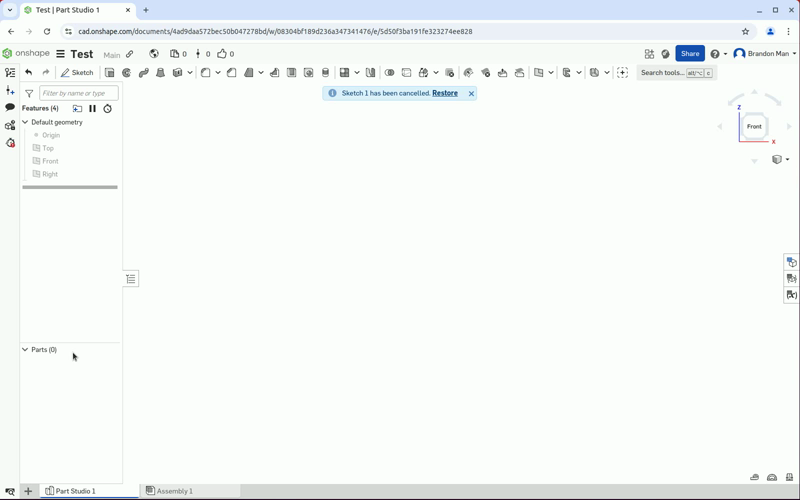
key_up(shift)
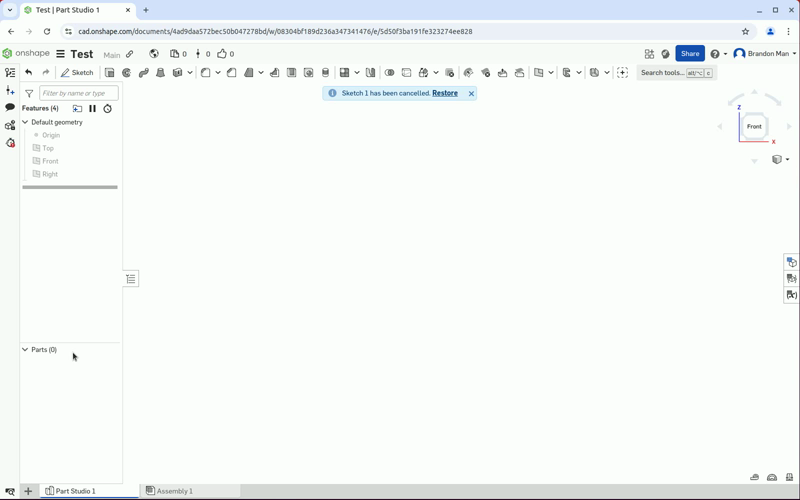
mouse_move(73, 352)
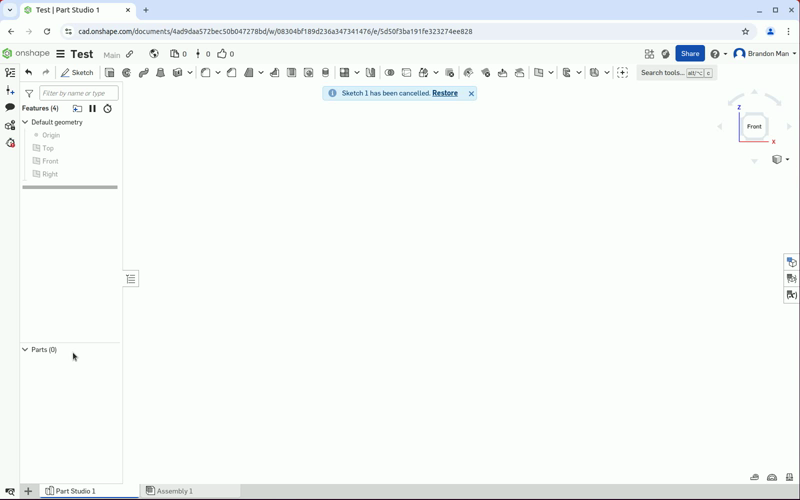
key(shift+y)
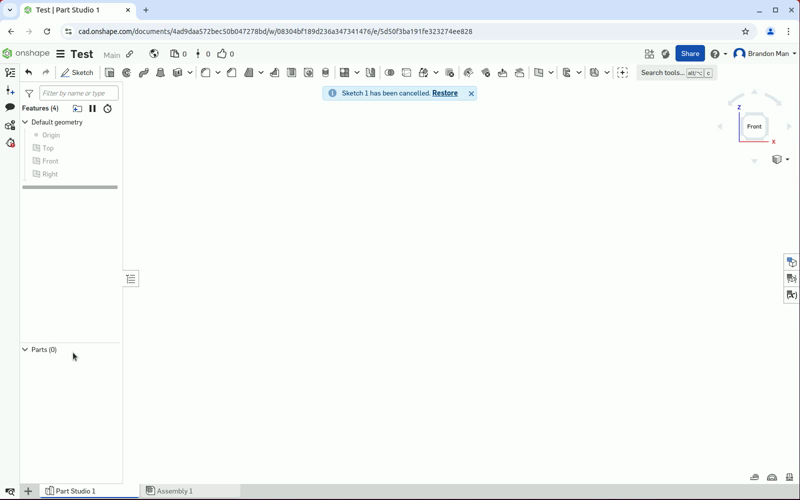
key(shift+s)
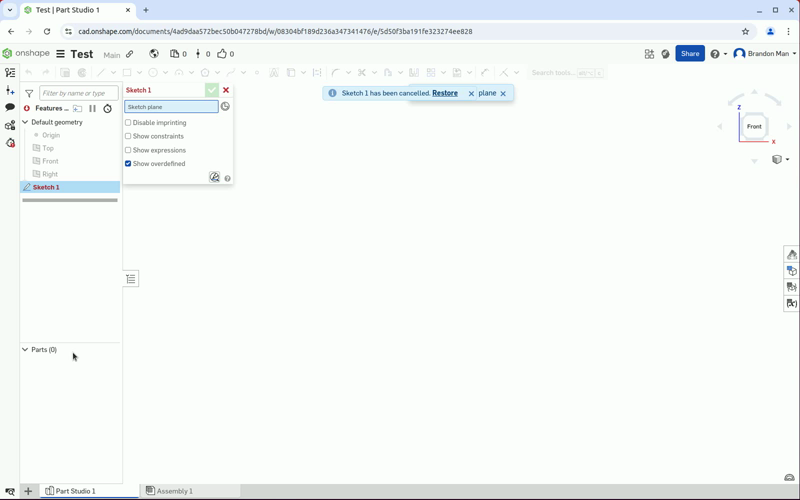
mouse_move(73, 163)
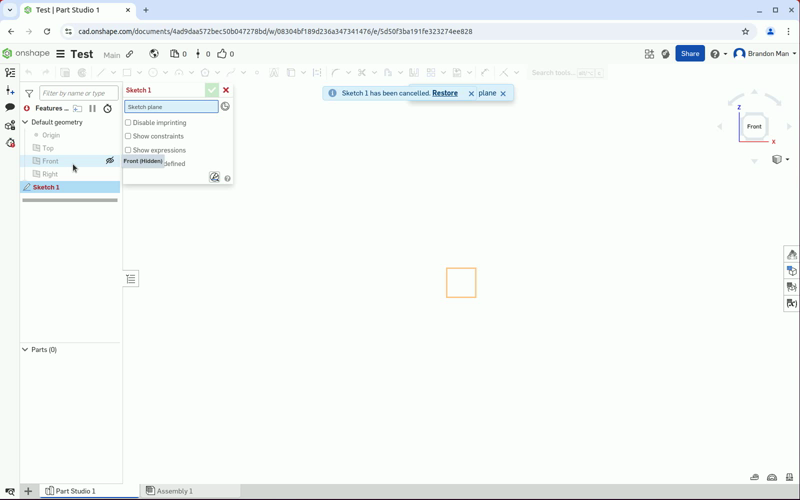
click(73, 163)
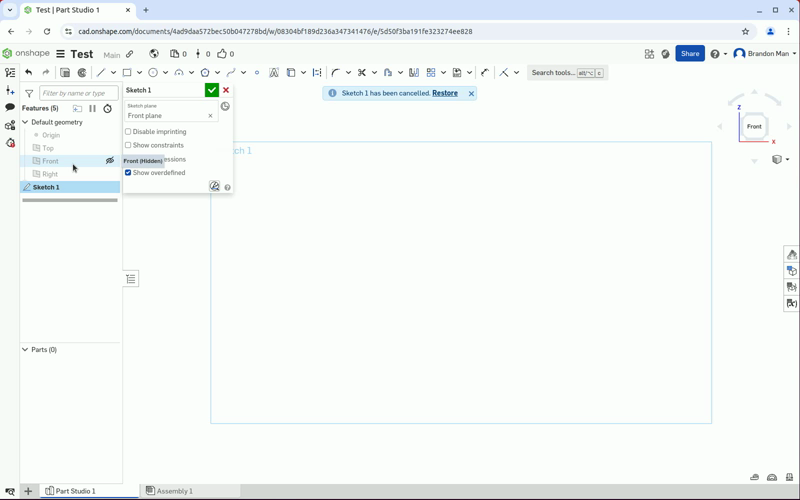
mouse_move(73, 352)
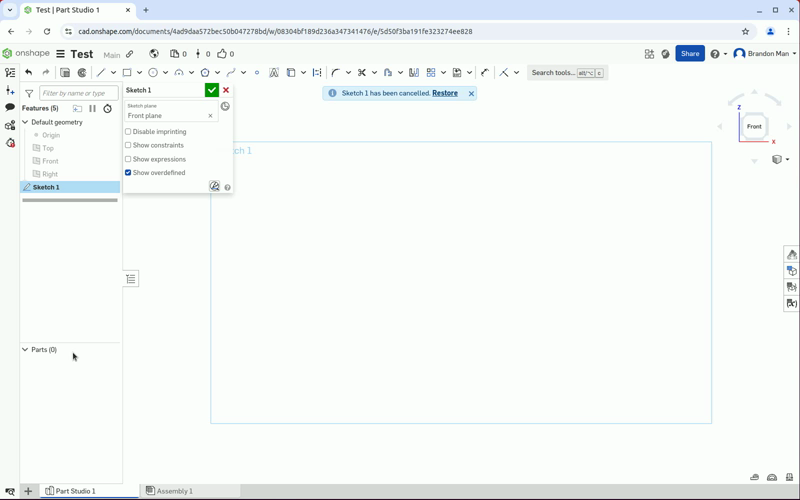
key(y)
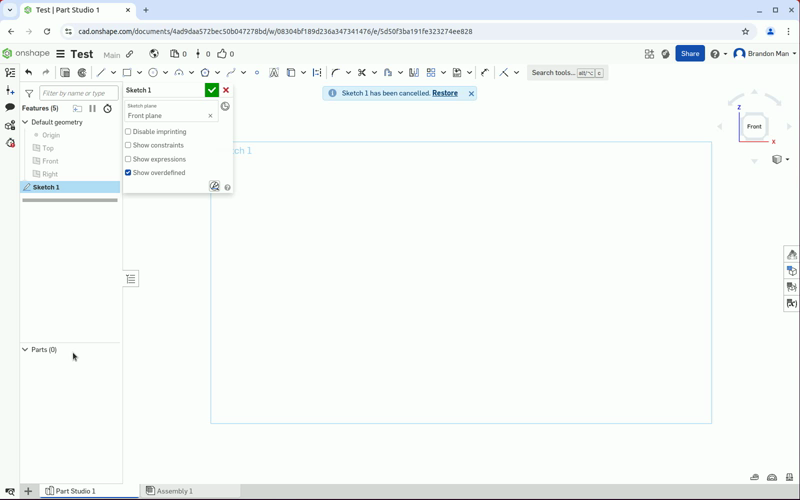
key(l)
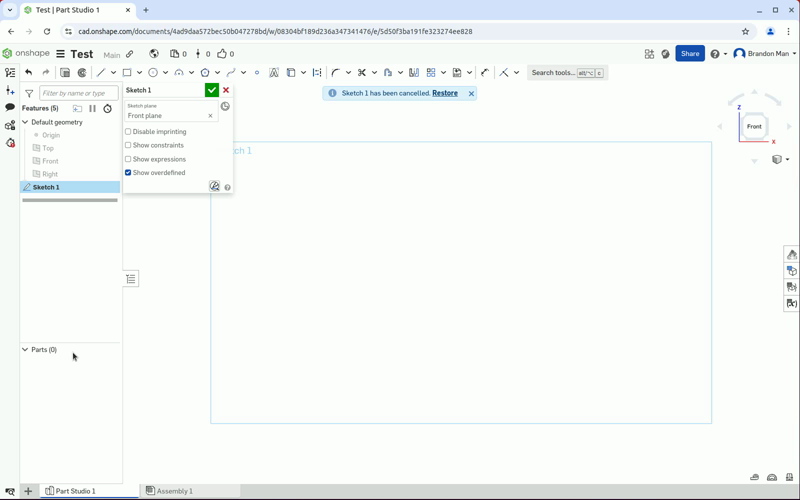
key_down(shift)
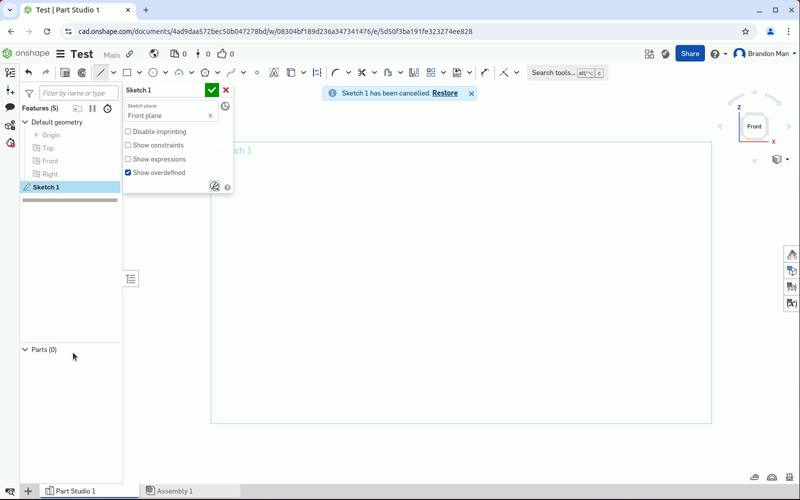
mouse_move(380, 312)
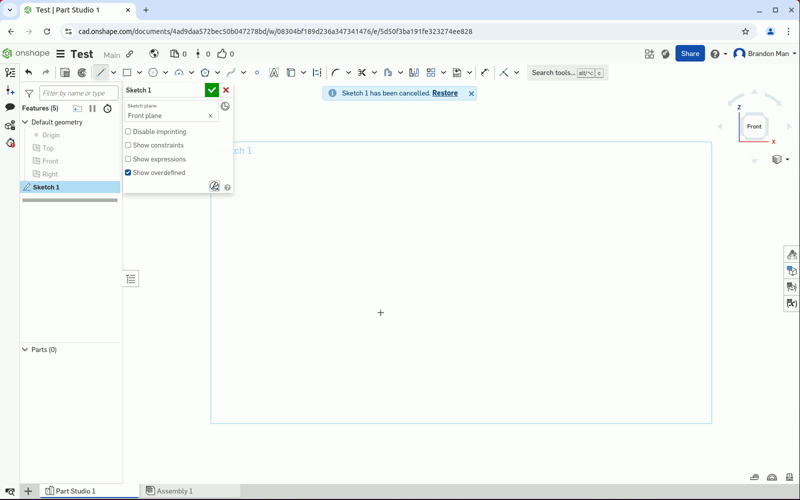
click(380, 312)
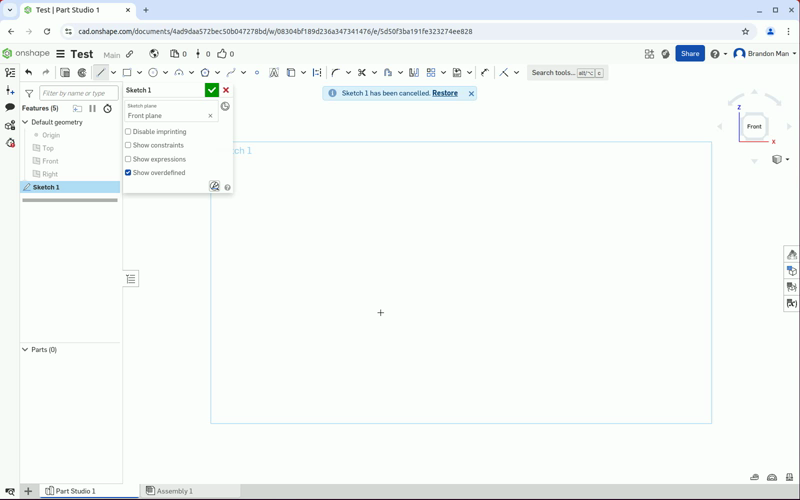
key_up(shift)
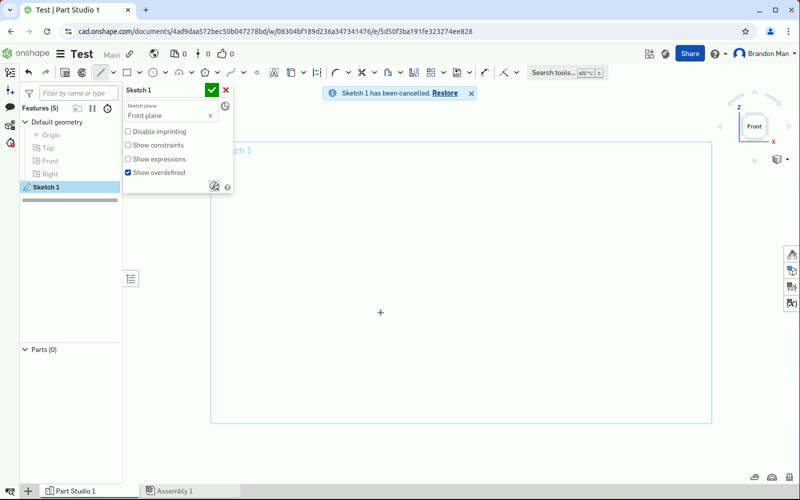
key_down(shift)
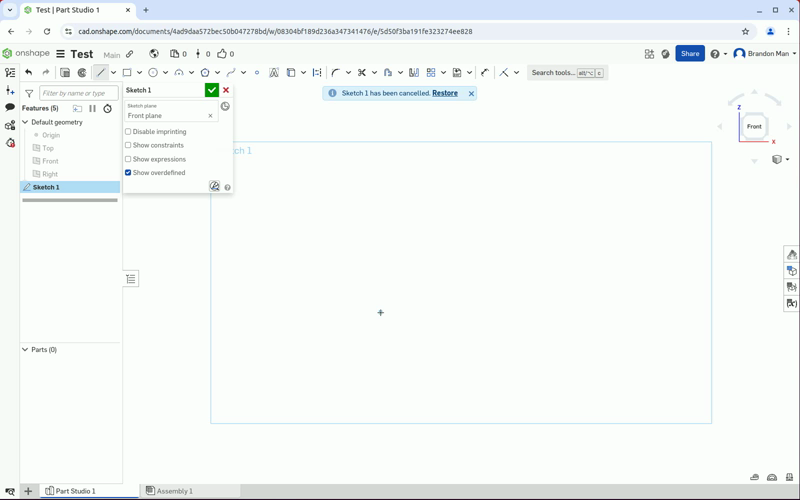
mouse_move(490, 312)
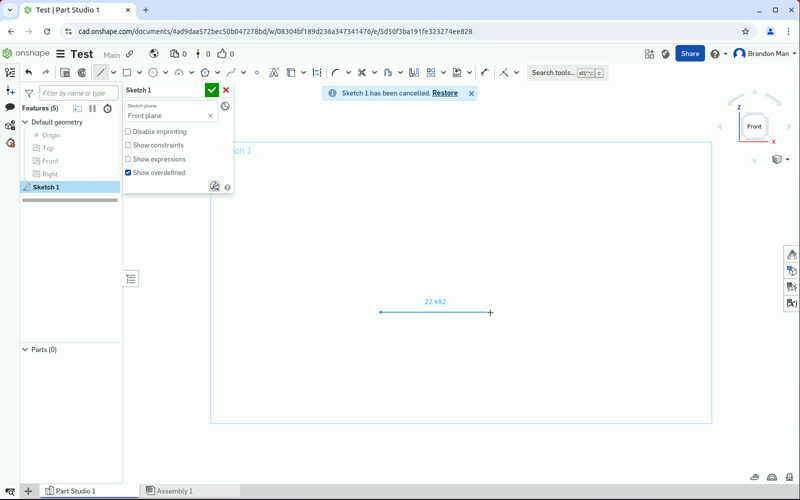
click(490, 312)
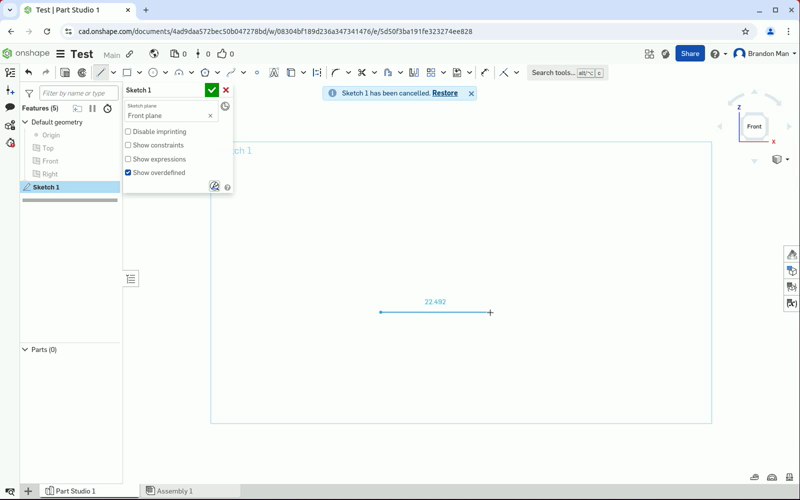
key_up(shift)
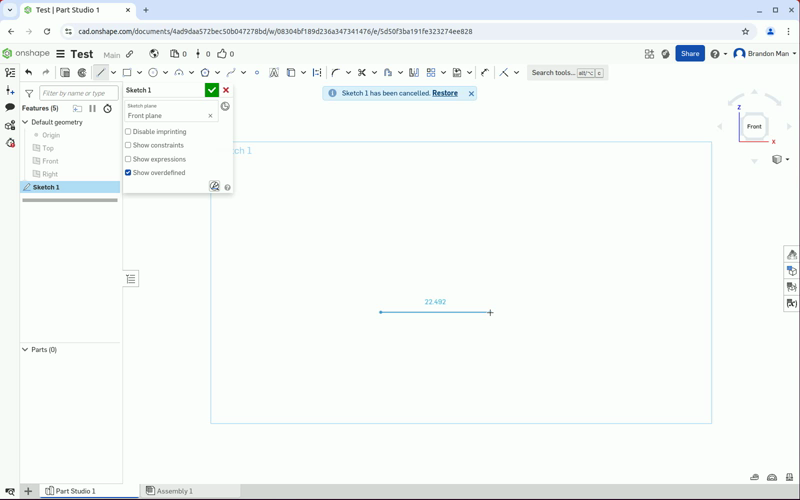
key_down(shift)
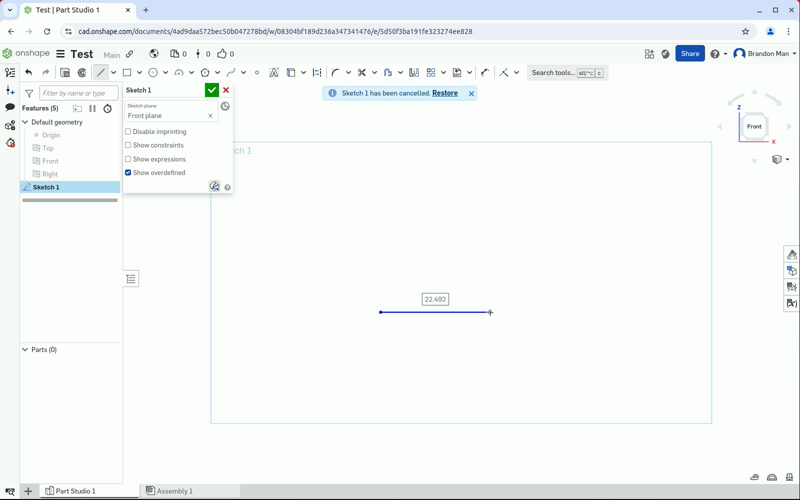
mouse_move(520, 312)
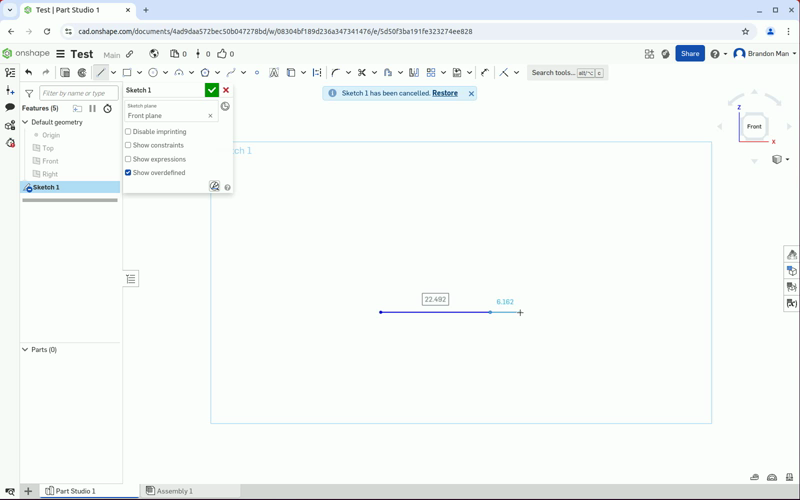
mouse_move(490, 253)
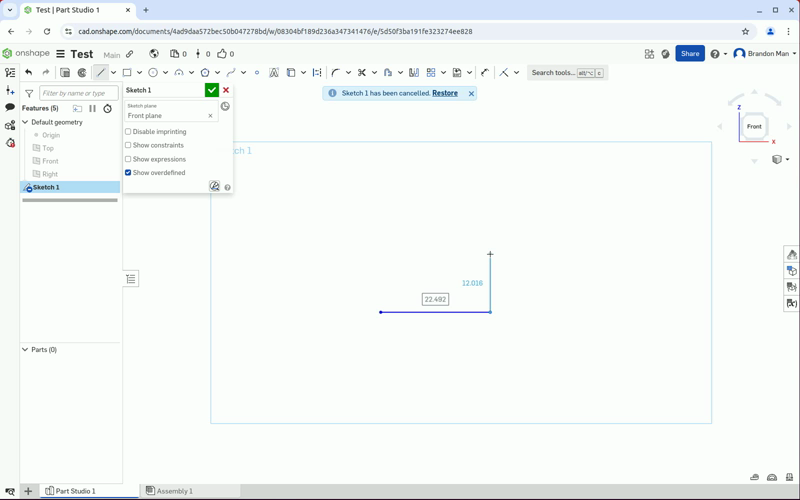
click(490, 253)
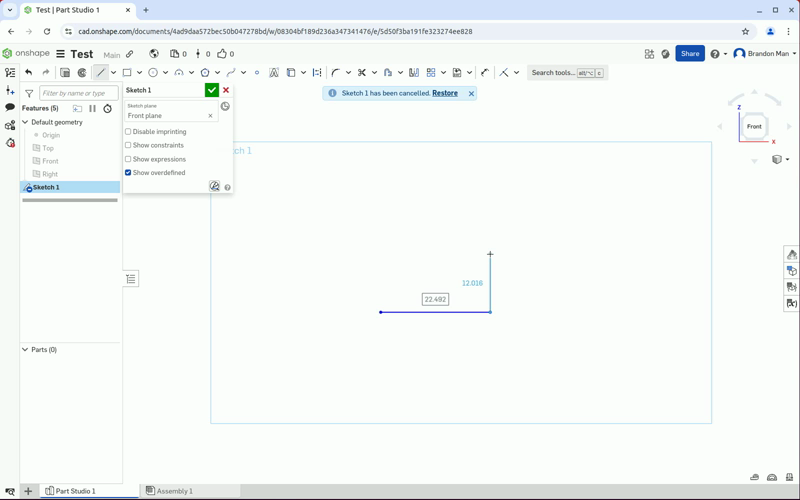
key_up(shift)
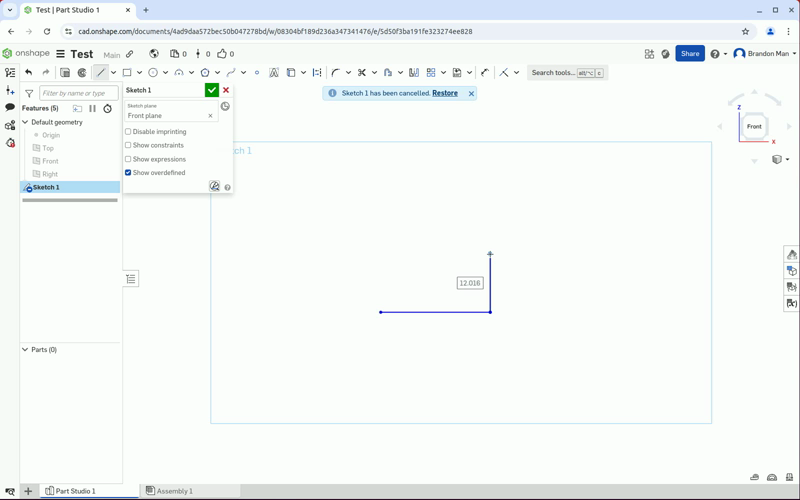
key_down(shift)
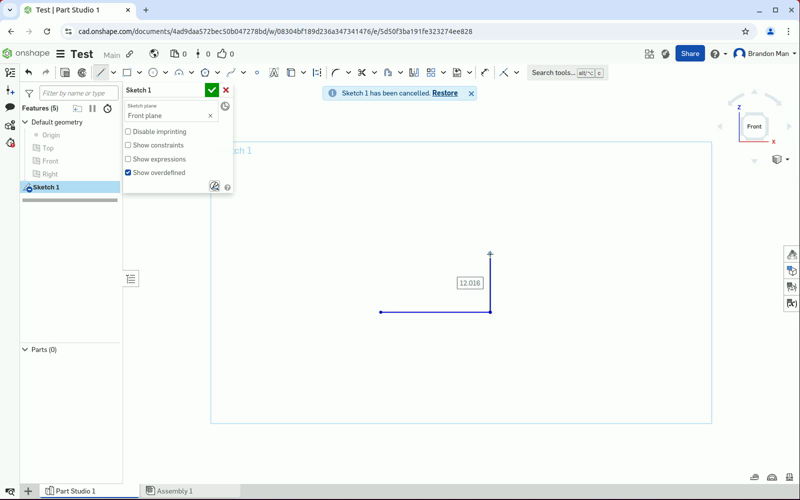
mouse_move(380, 253)
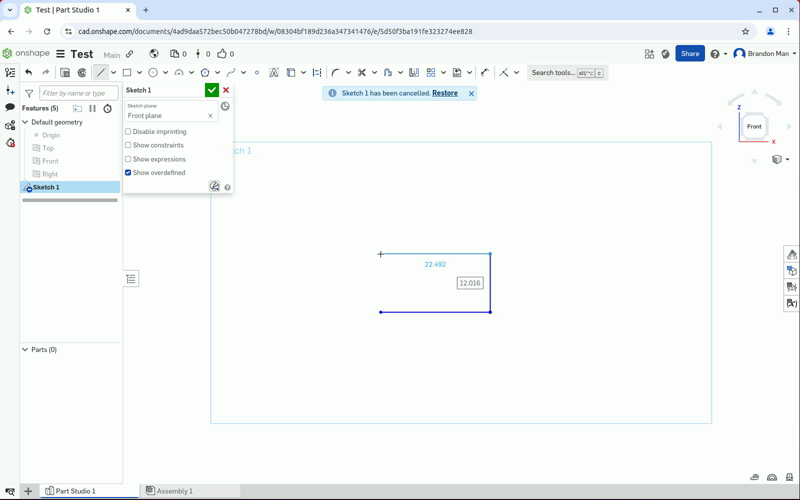
click(380, 253)
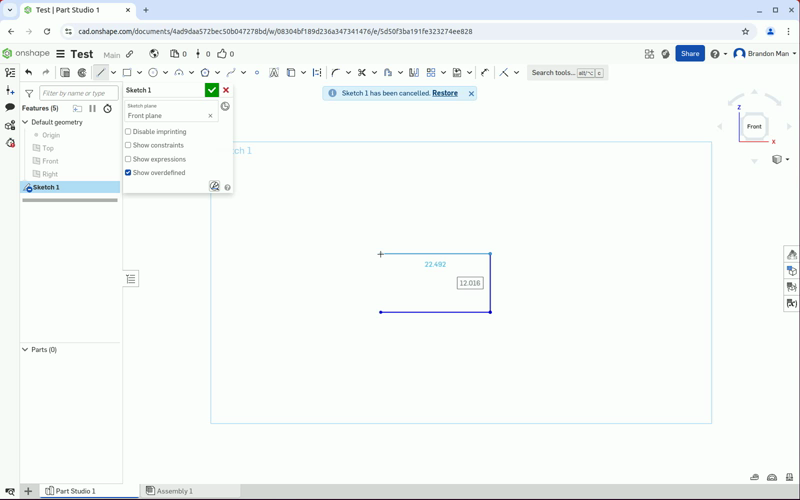
key_up(shift)
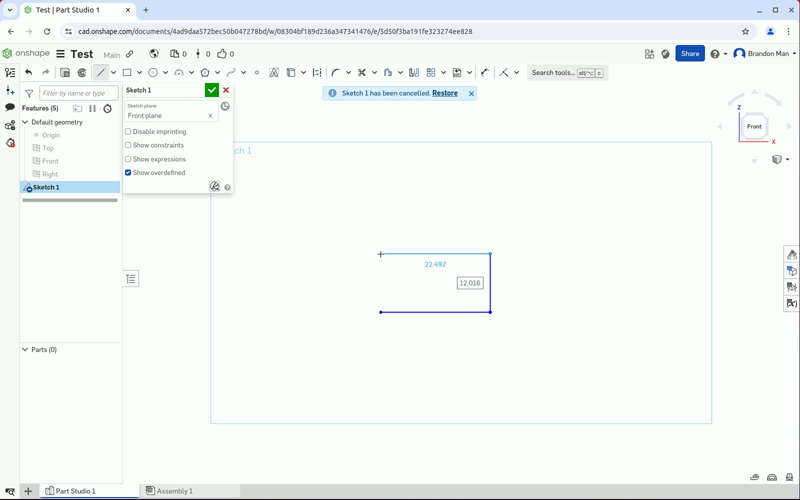
mouse_move(410, 253)
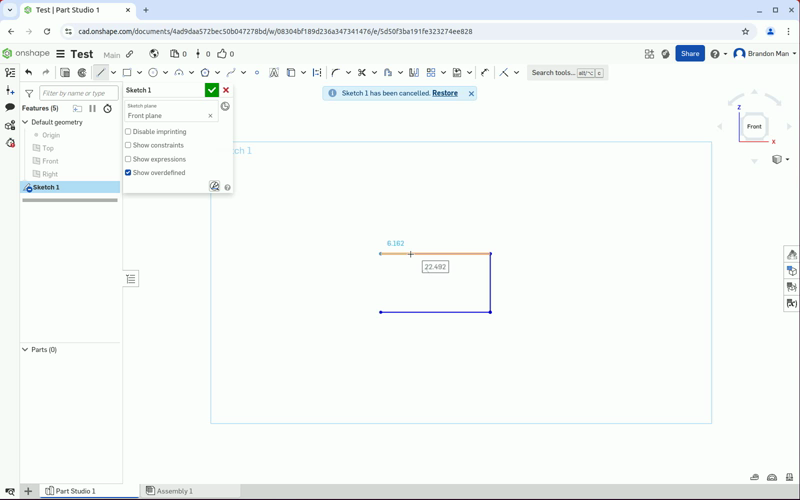
key_down(shift)
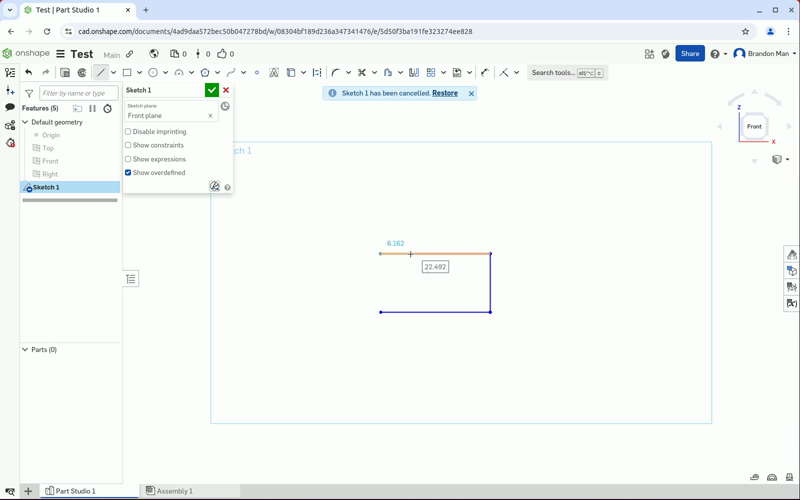
mouse_move(380, 312)
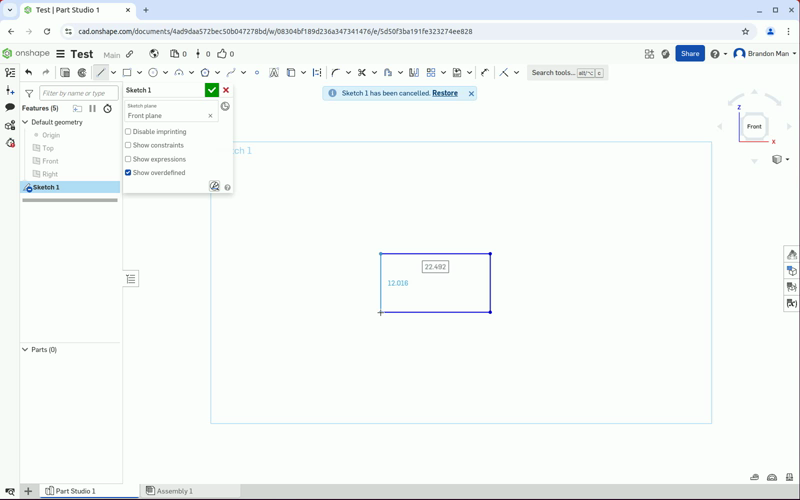
key_up(shift)
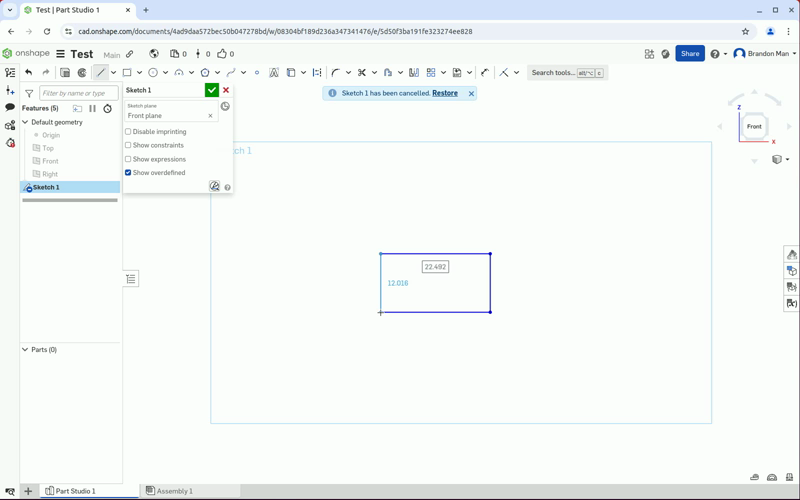
click(380, 312)
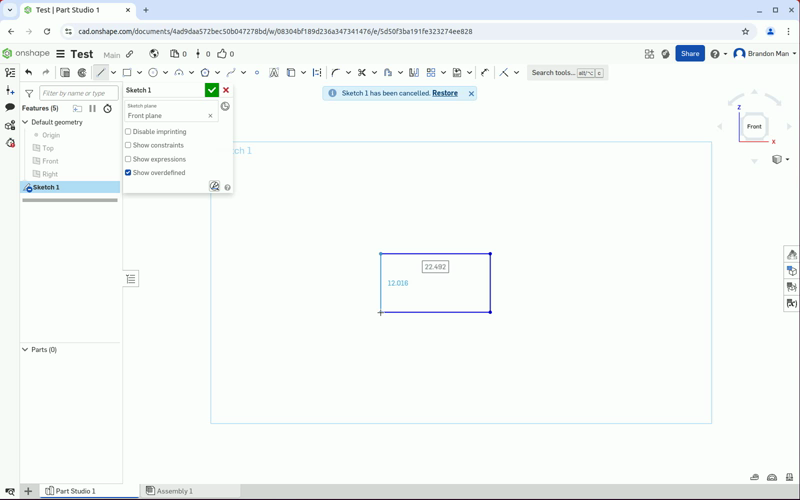
key(esc)
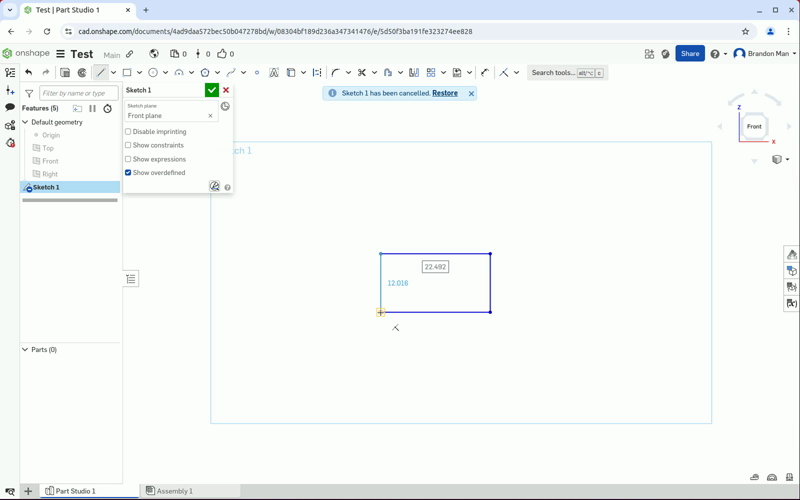
mouse_move(416, 271)
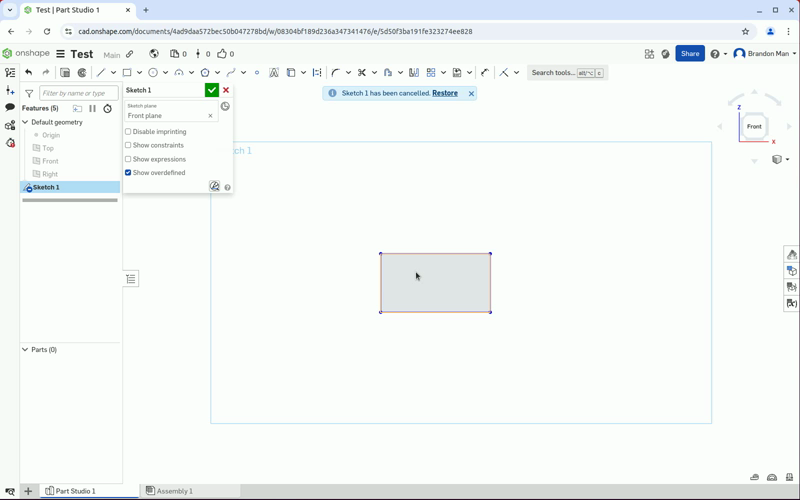
click(416, 271)
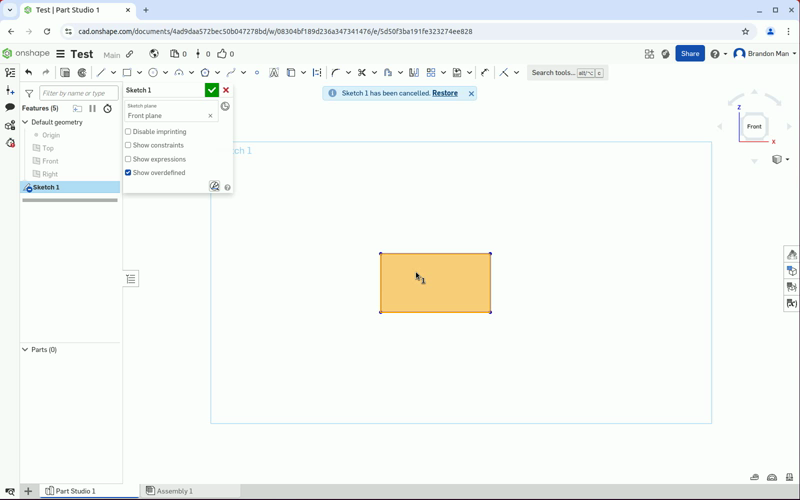
mouse_move(73, 352)
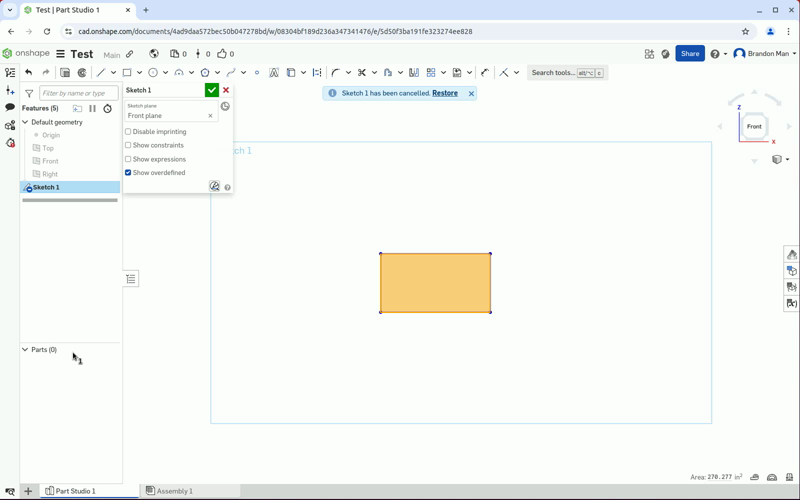
key(shift+y)
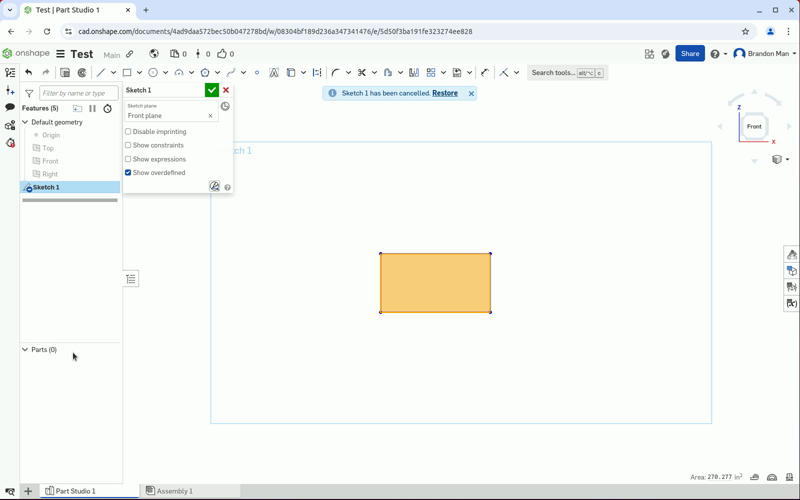
key(shift+e)
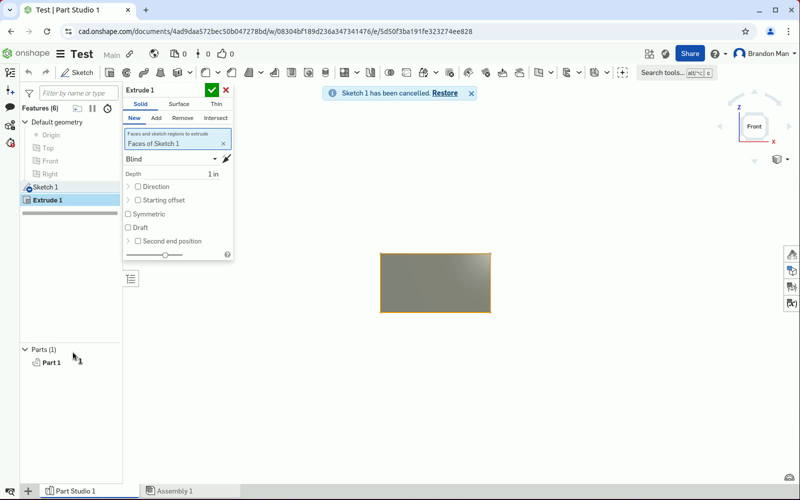
mouse_move(143, 106)
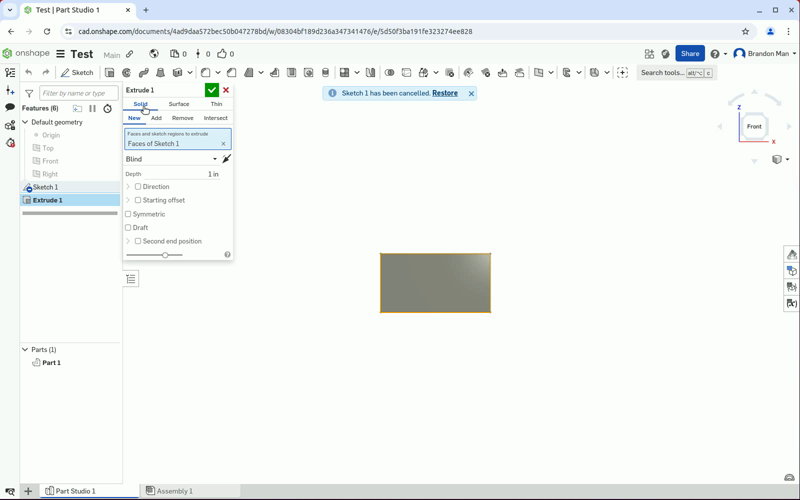
click(143, 106)
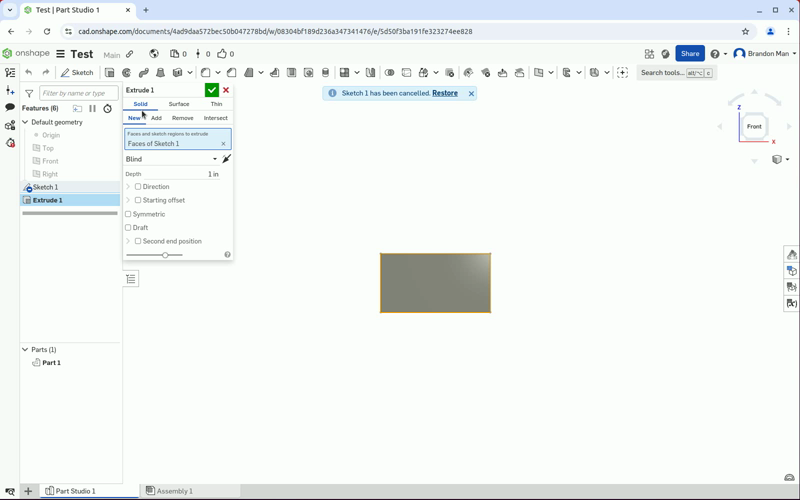
mouse_move(137, 120)
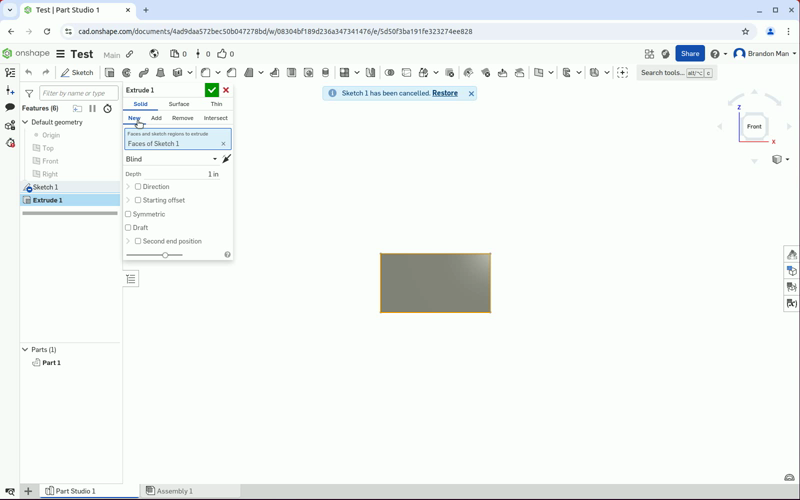
click(137, 120)
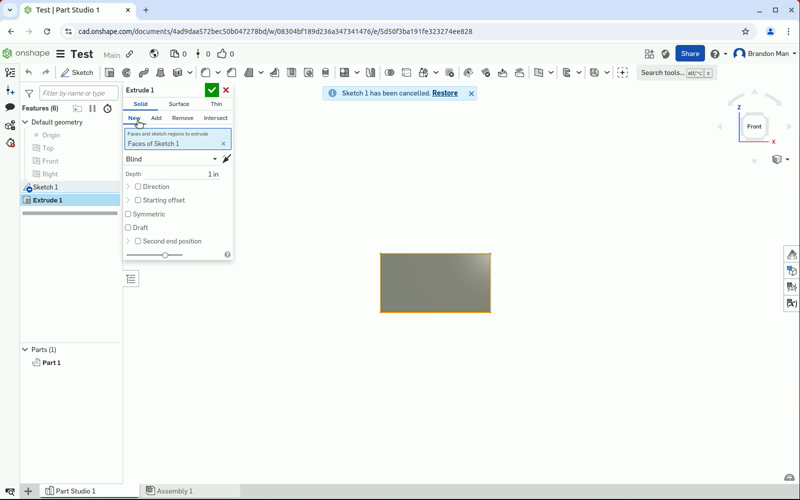
key(tab, 4)
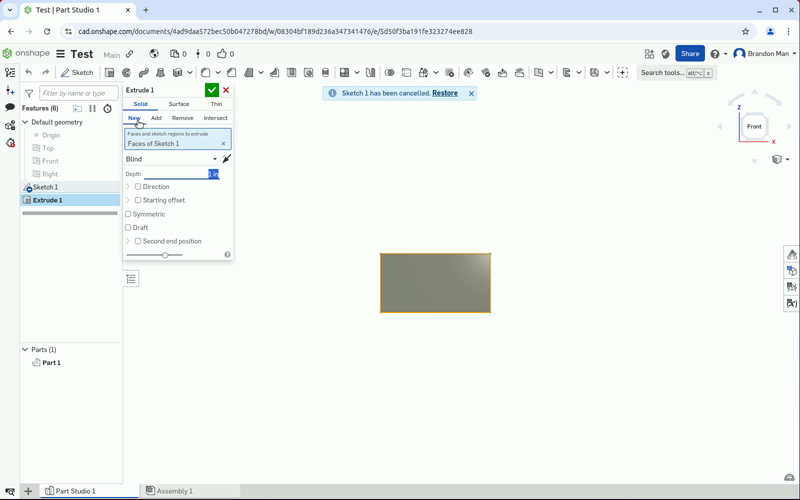
text(23.108)
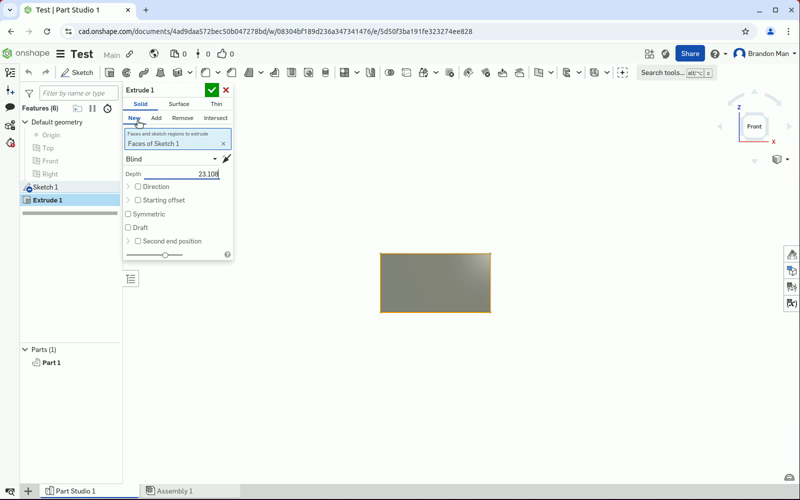
key(enter)
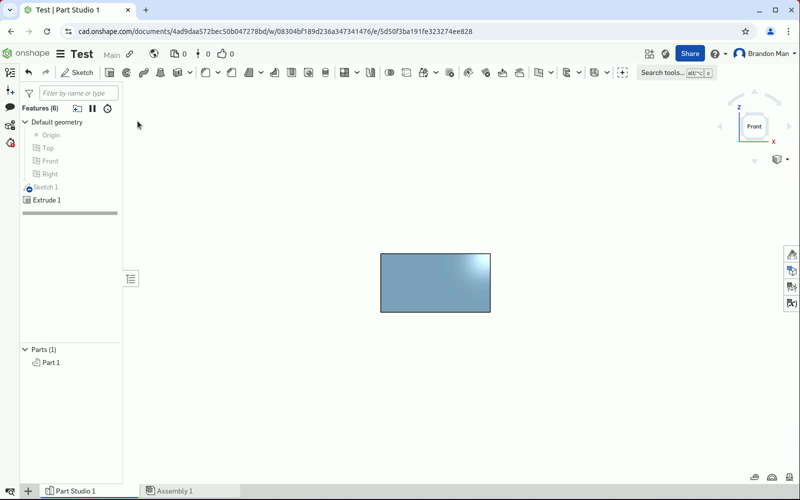
key(shift+h)
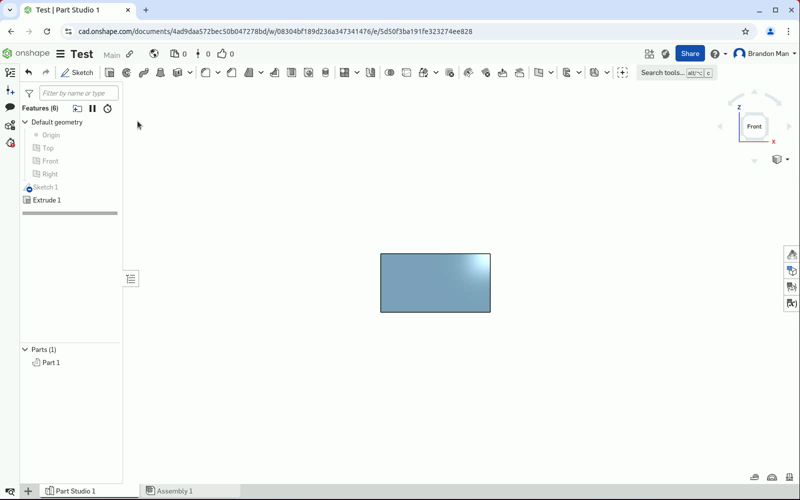
key(shift+h)
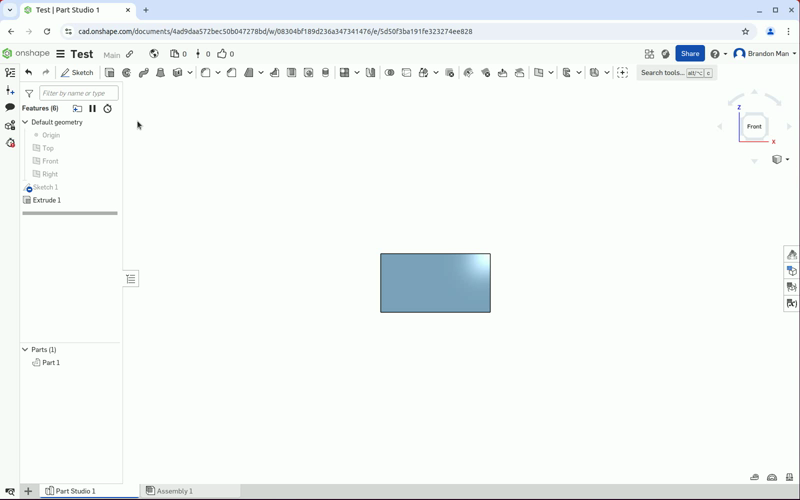
mouse_move(73, 189)
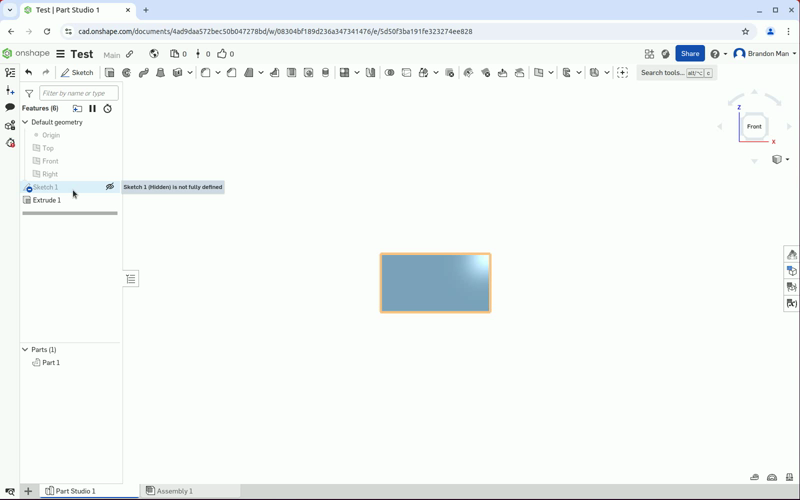
click(73, 189)
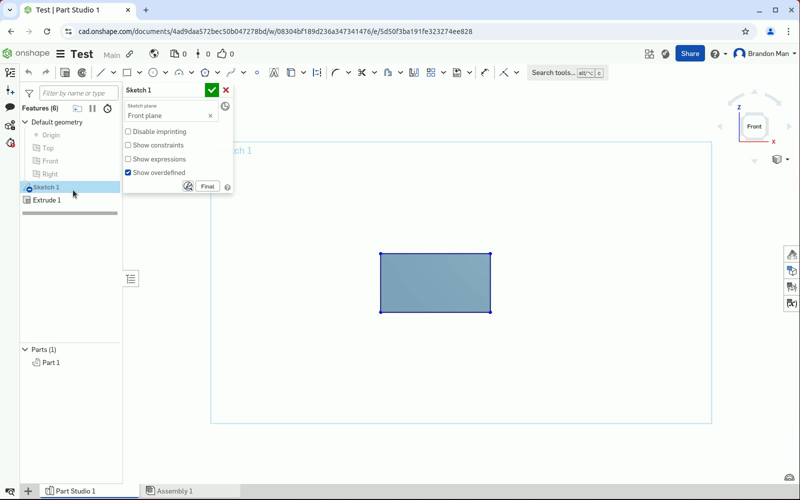
mouse_move(229, 92)
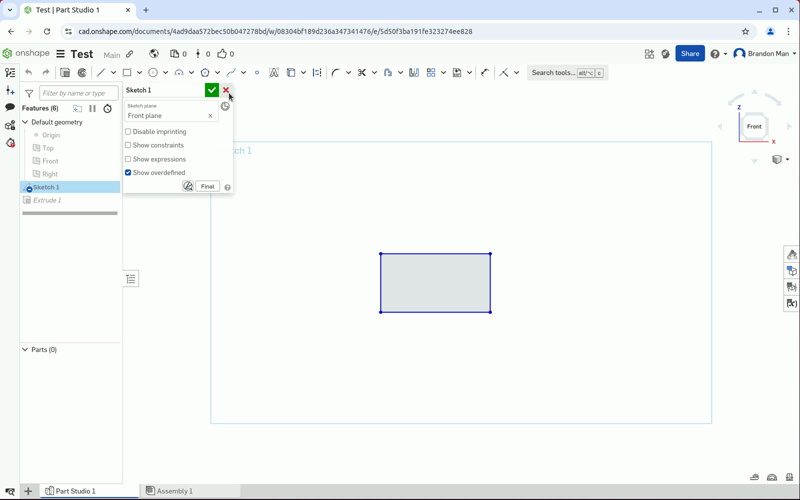
click(229, 92)
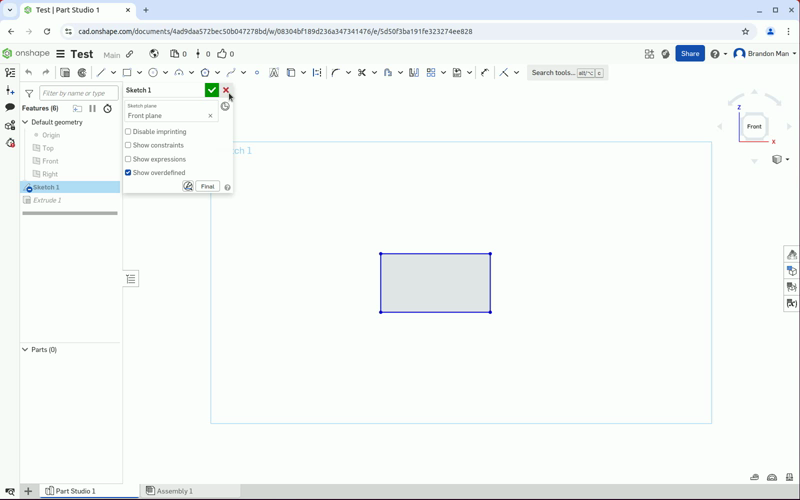
key(shift+s)
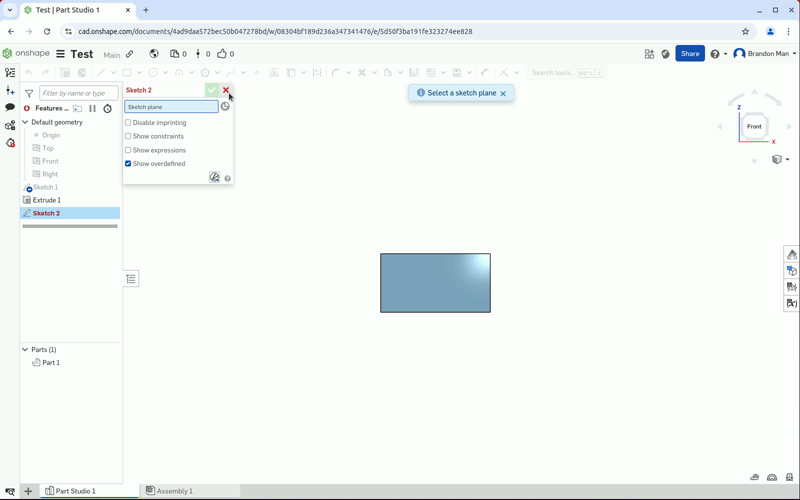
mouse_move(73, 163)
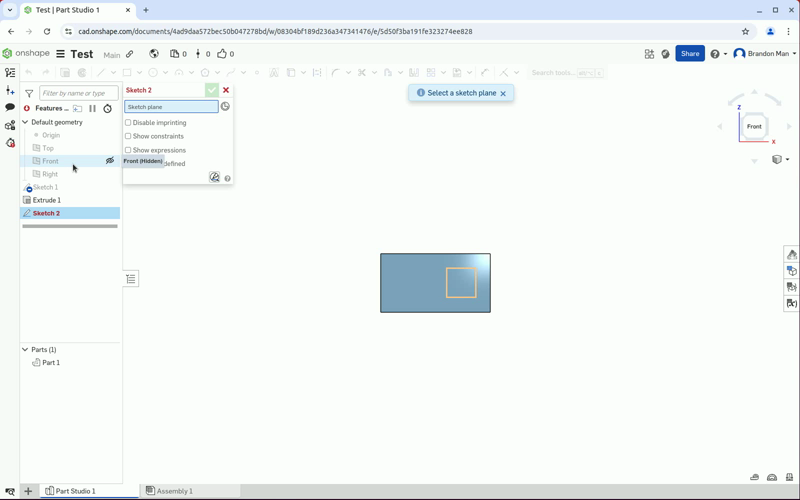
click(73, 163)
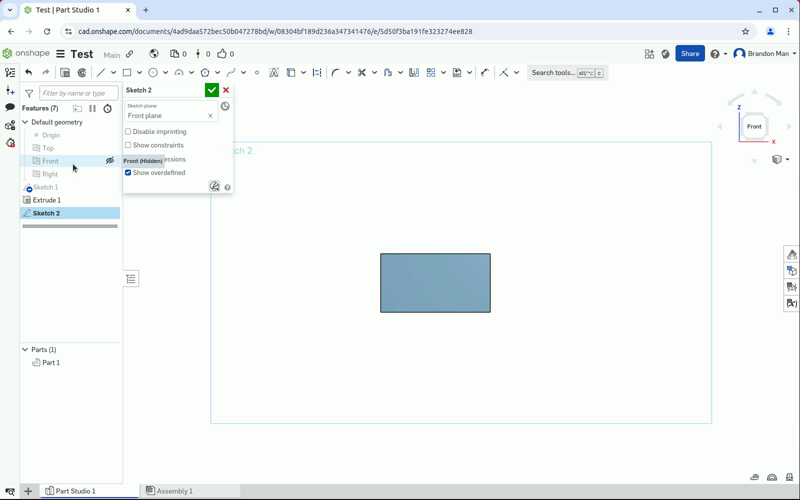
mouse_move(73, 352)
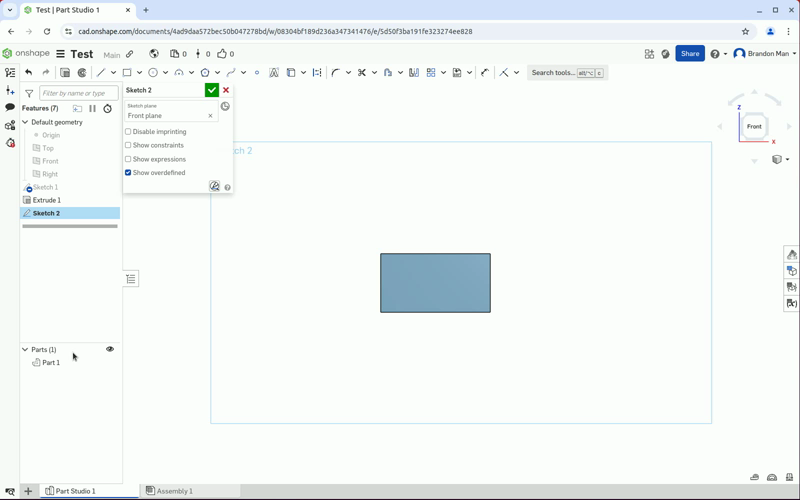
key(y)
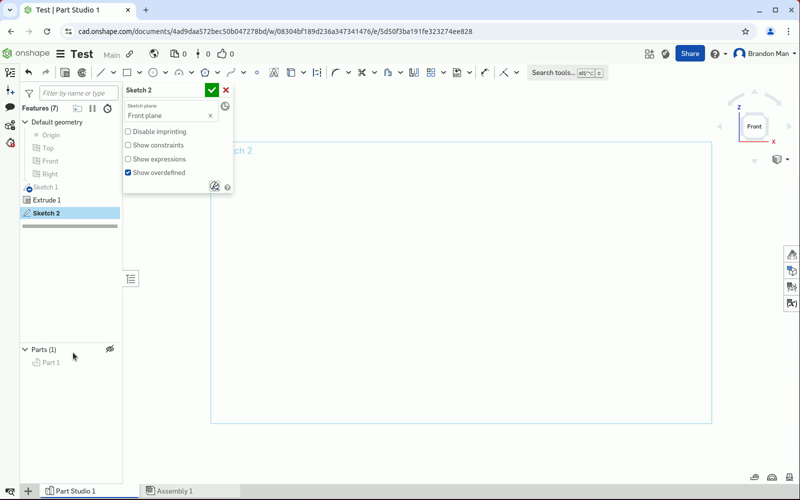
key(l)
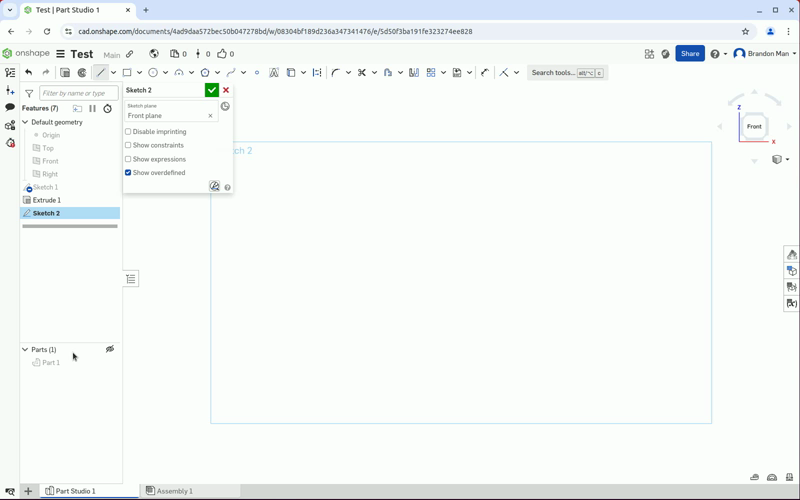
key_down(shift)
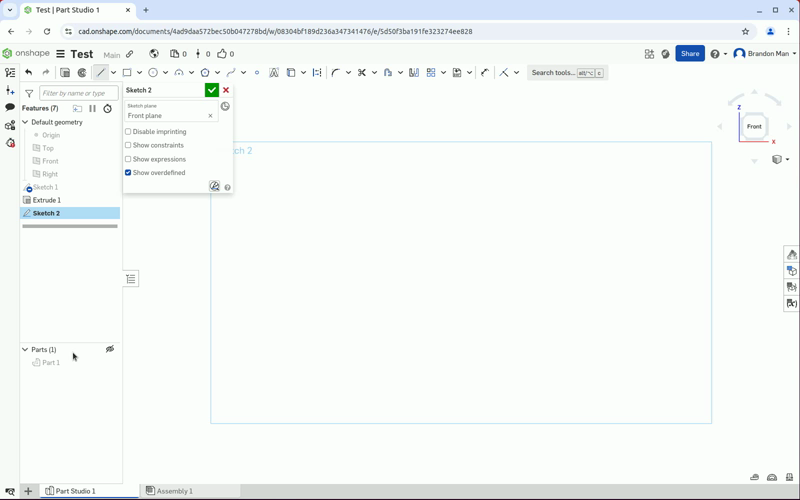
mouse_move(380, 254)
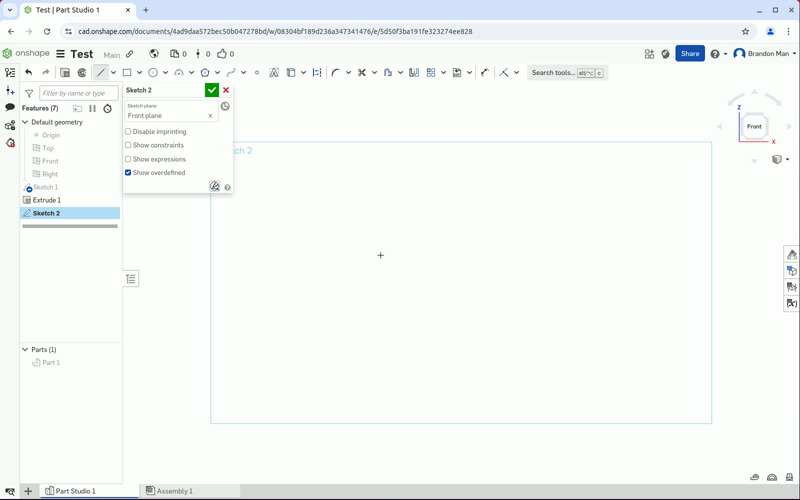
click(380, 254)
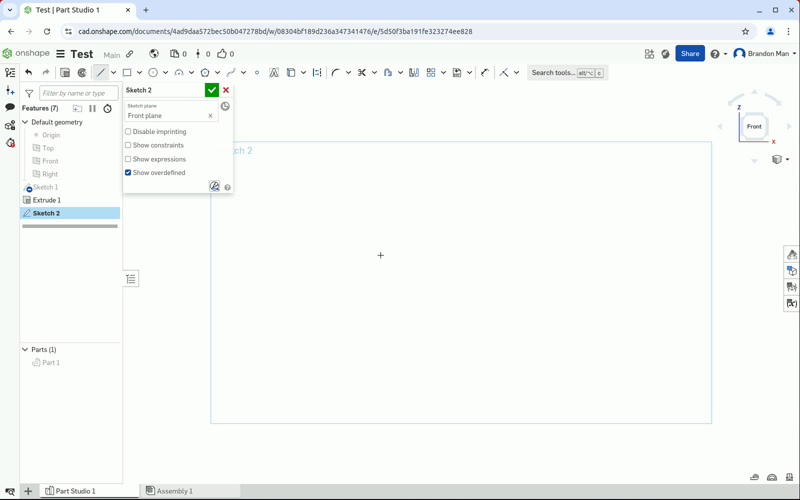
key_up(shift)
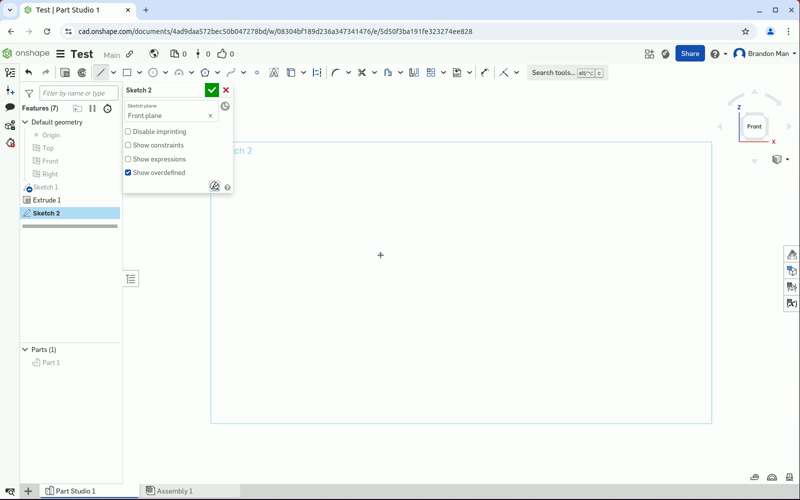
key_down(shift)
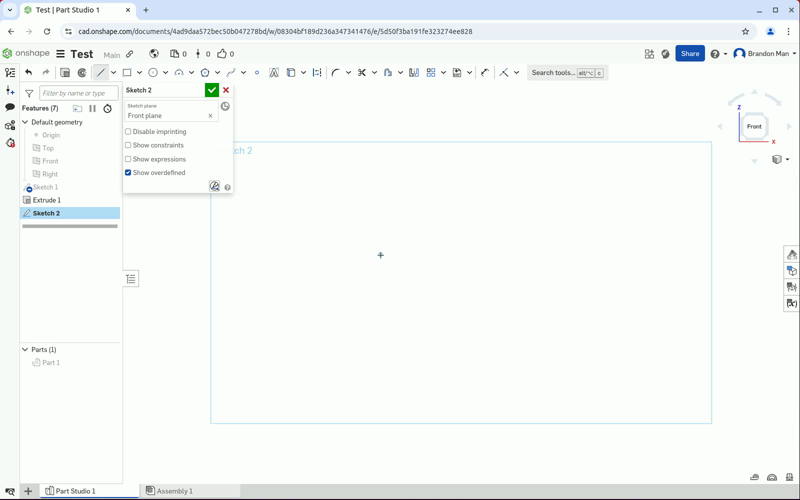
mouse_move(490, 254)
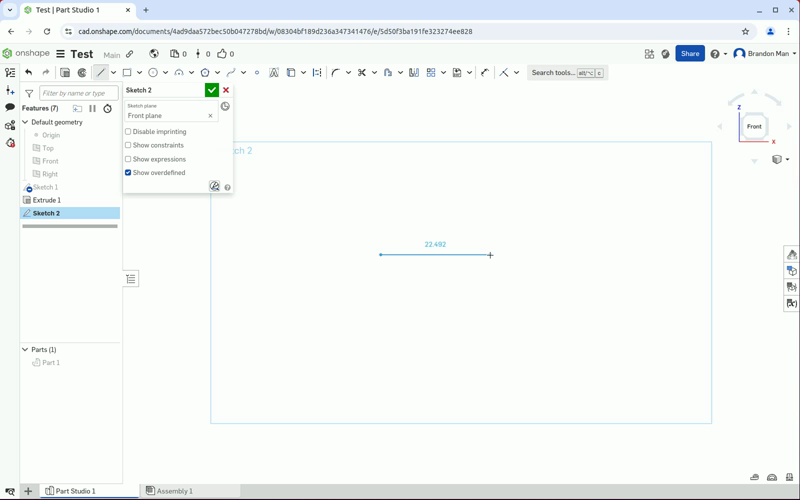
click(490, 254)
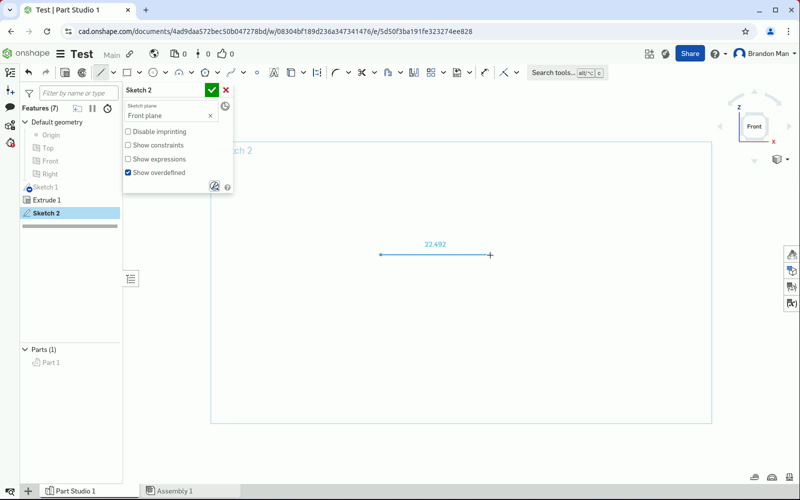
key_up(shift)
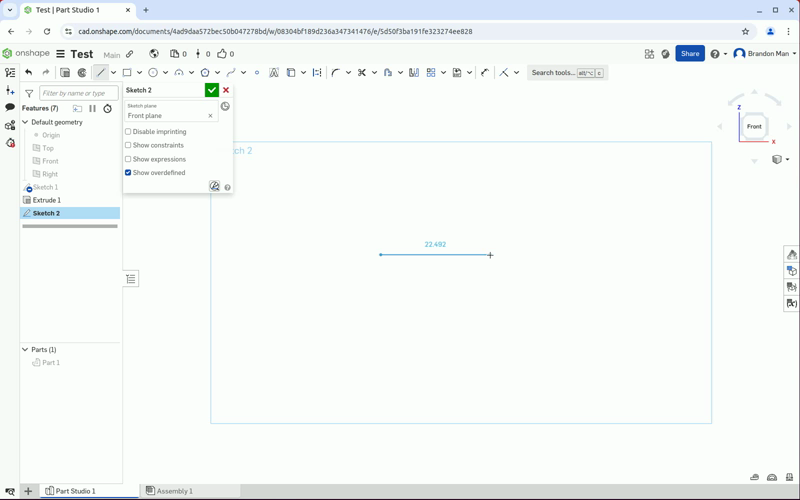
key_down(shift)
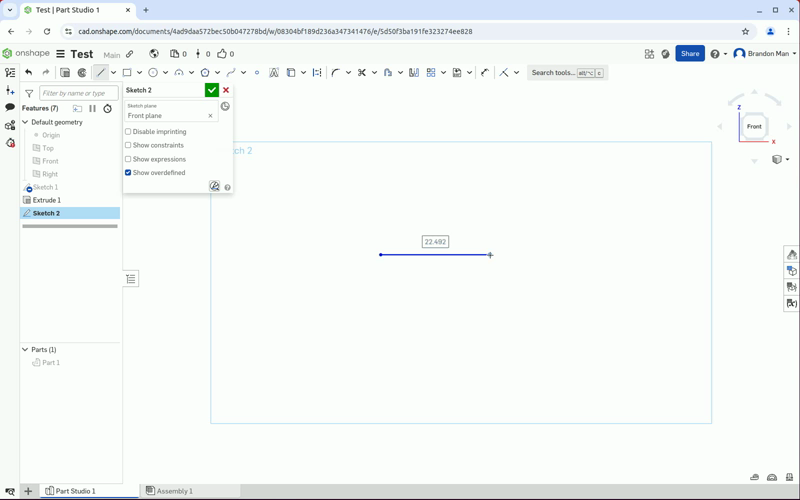
mouse_move(433, 200)
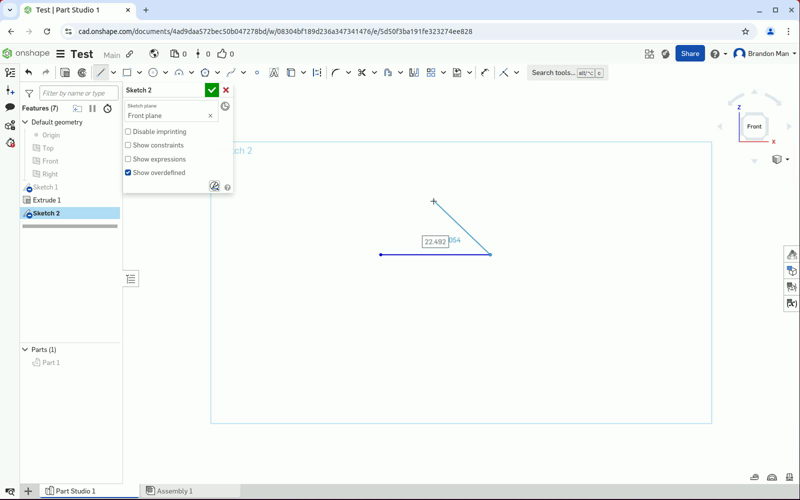
click(433, 200)
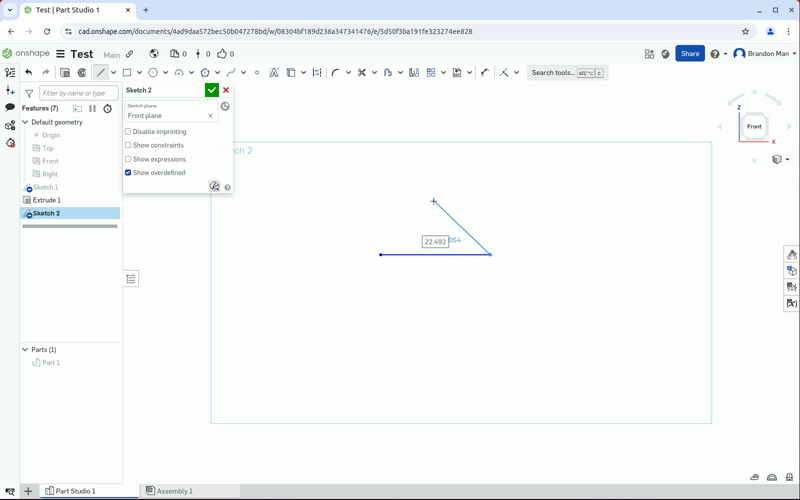
key_up(shift)
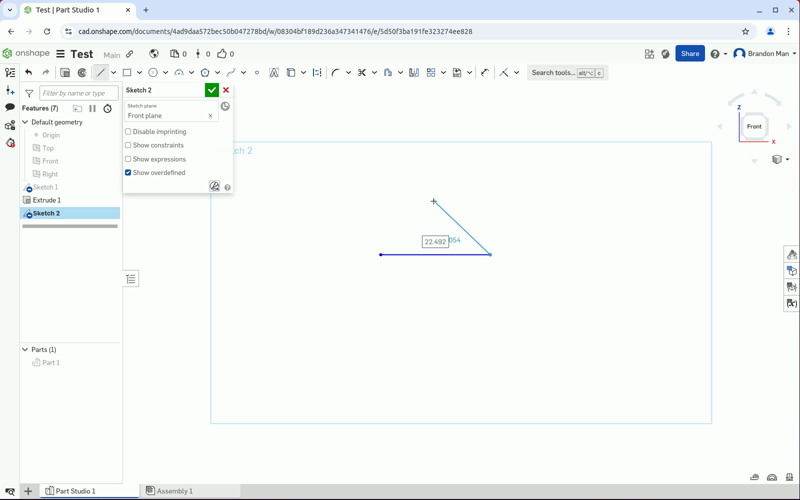
key_down(shift)
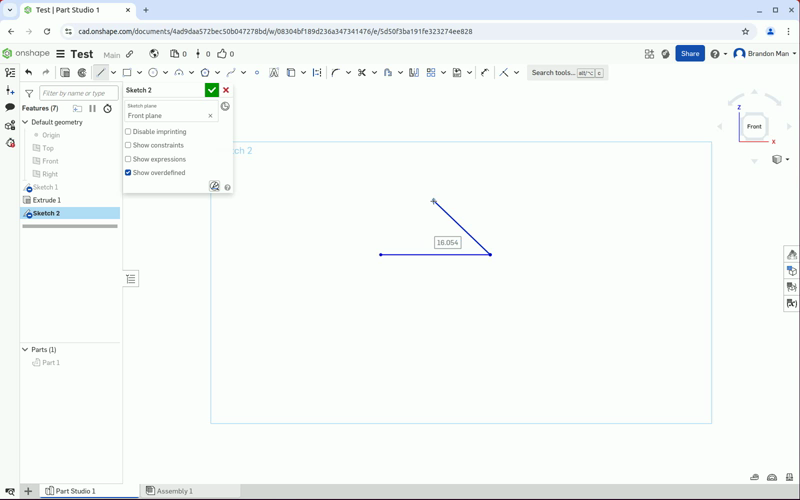
mouse_move(380, 254)
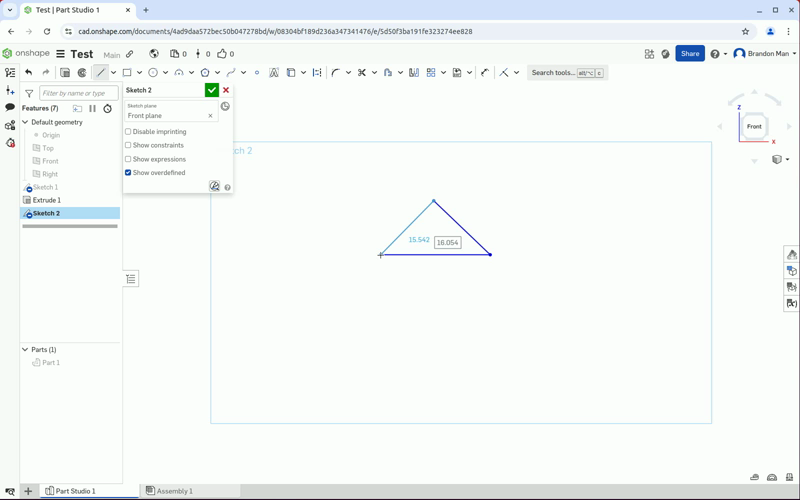
key_up(shift)
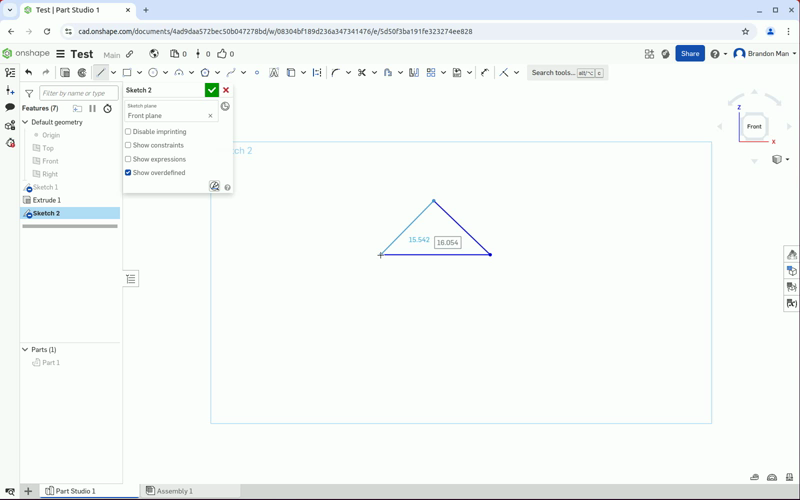
click(380, 254)
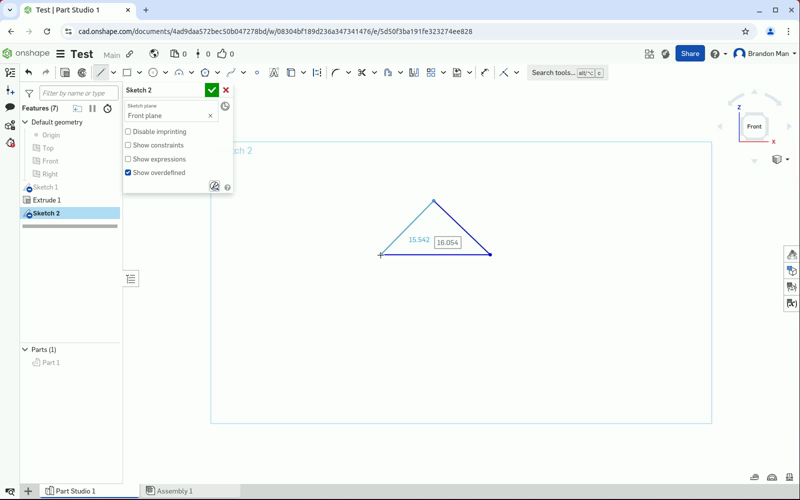
key(esc)
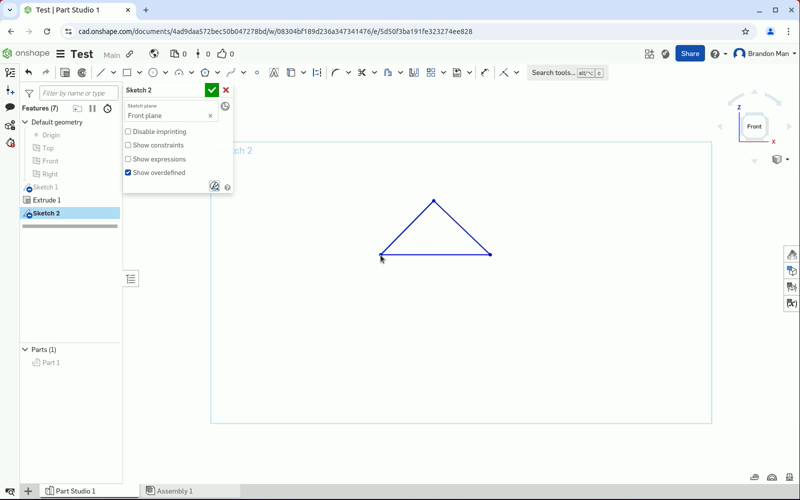
mouse_move(426, 231)
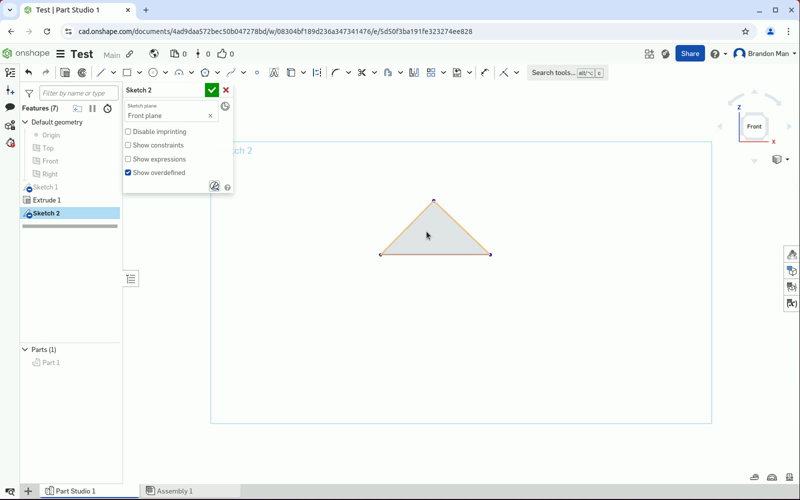
click(426, 231)
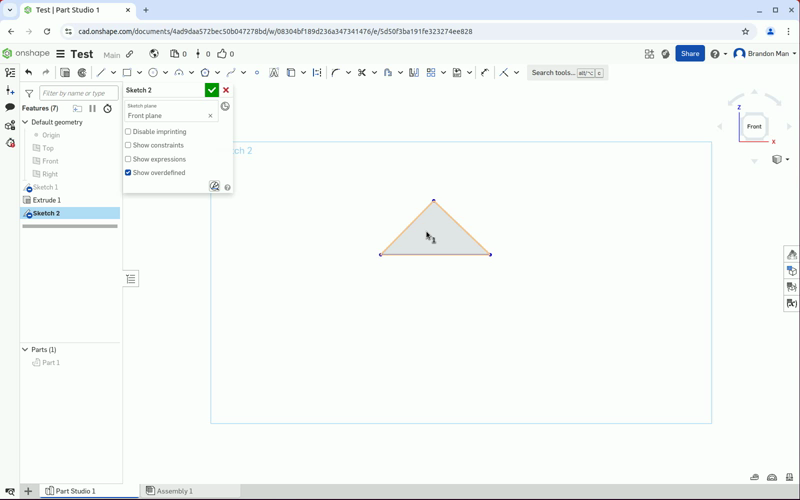
mouse_move(73, 352)
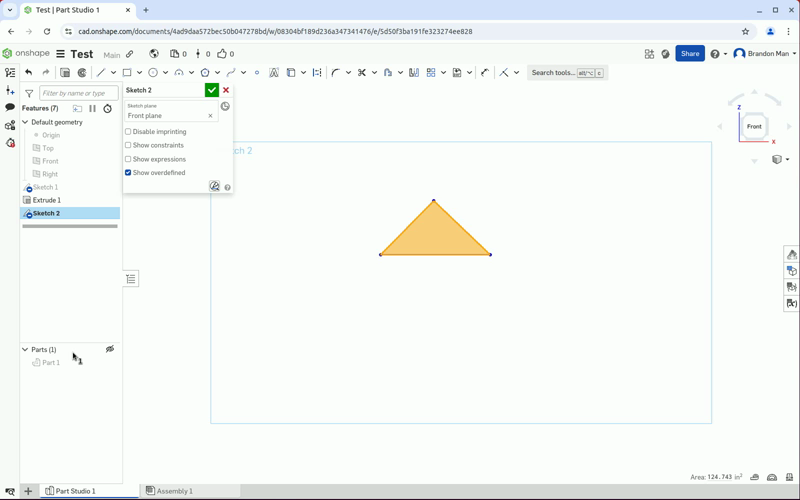
key(shift+y)
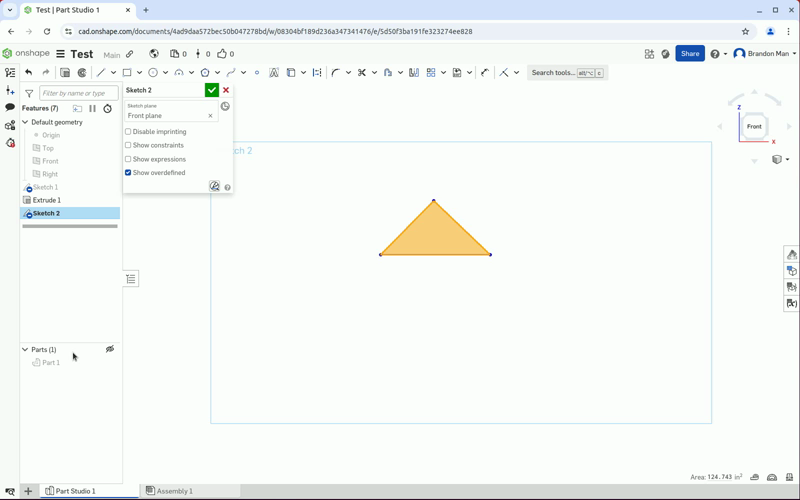
key(shift+e)
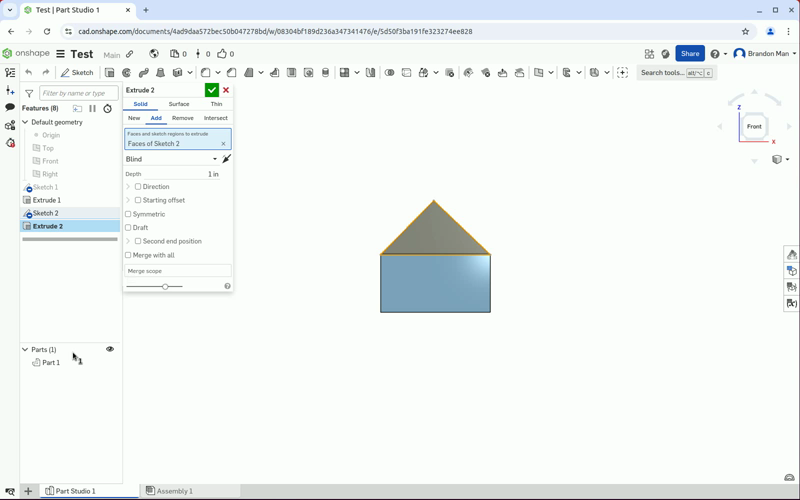
mouse_move(143, 106)
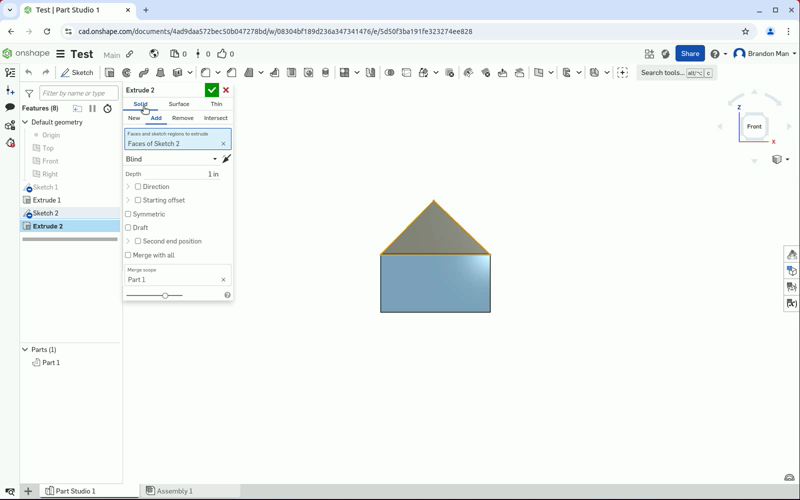
click(143, 106)
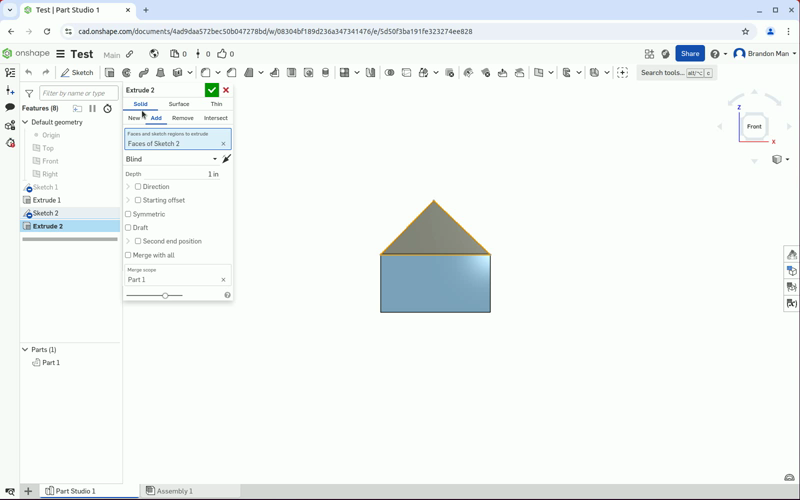
mouse_move(137, 120)
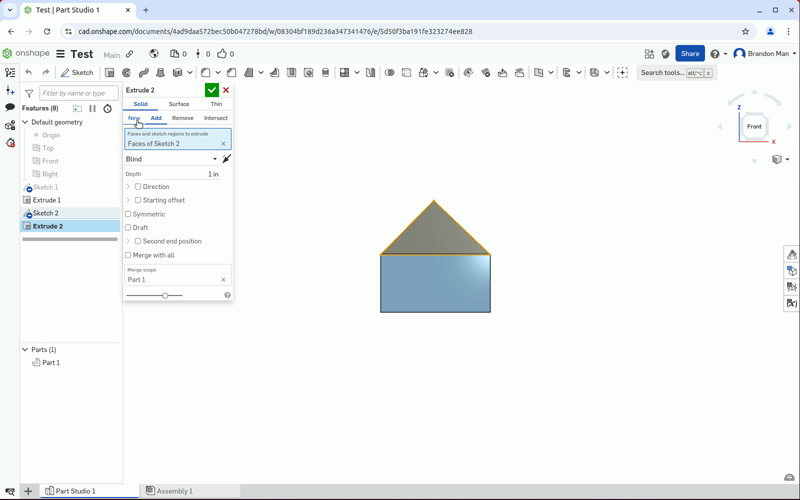
click(137, 120)
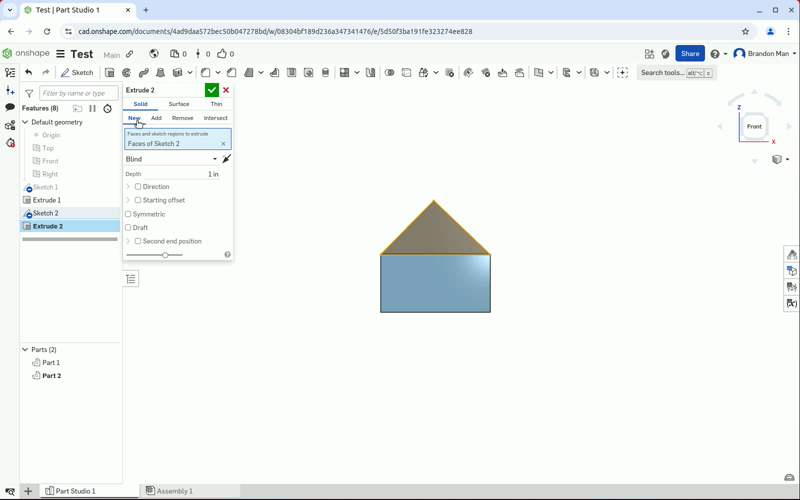
key(tab, 4)
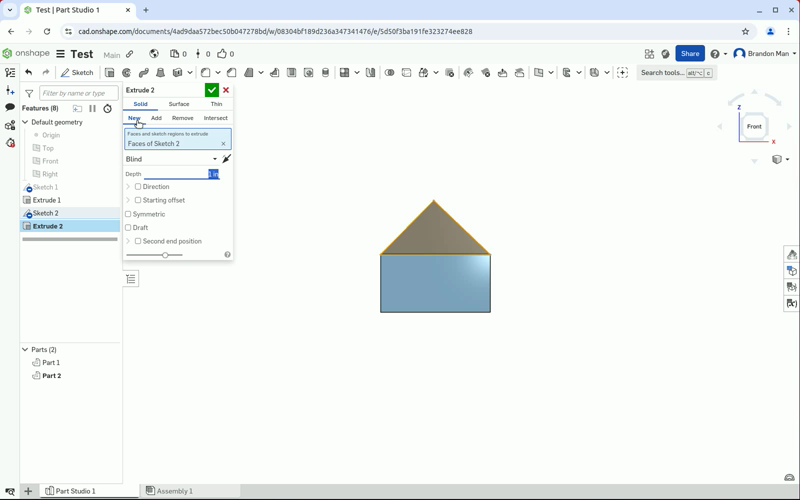
text(23.108)
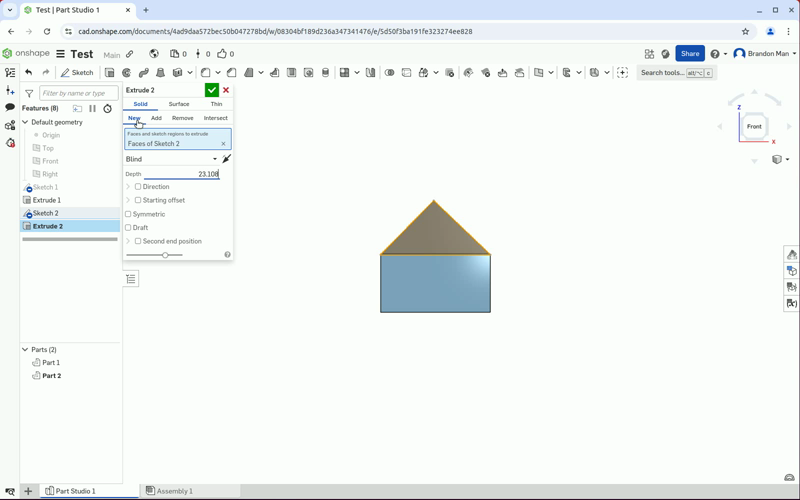
key(enter)
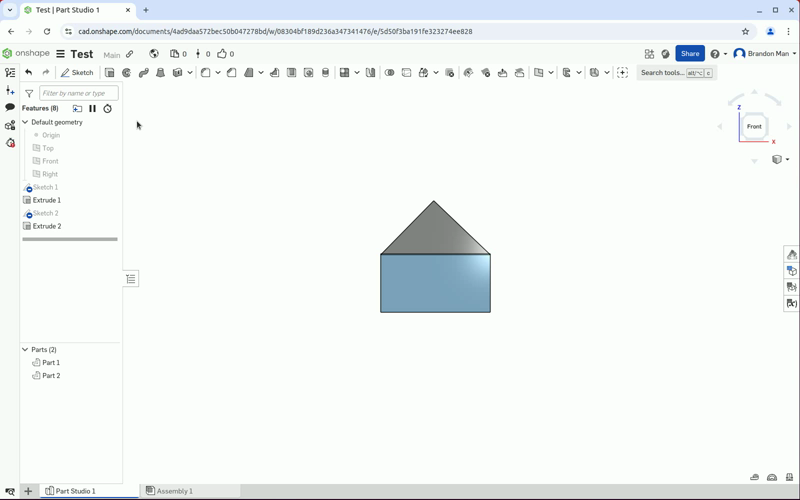
key(shift+h)
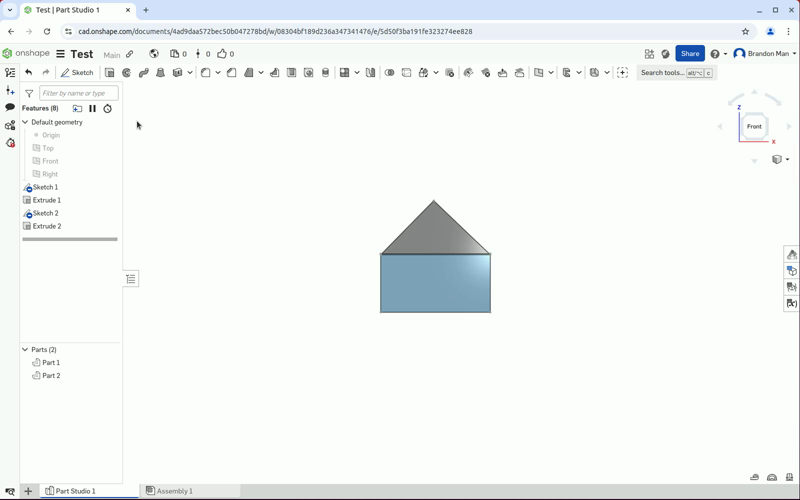
key(shift+h)
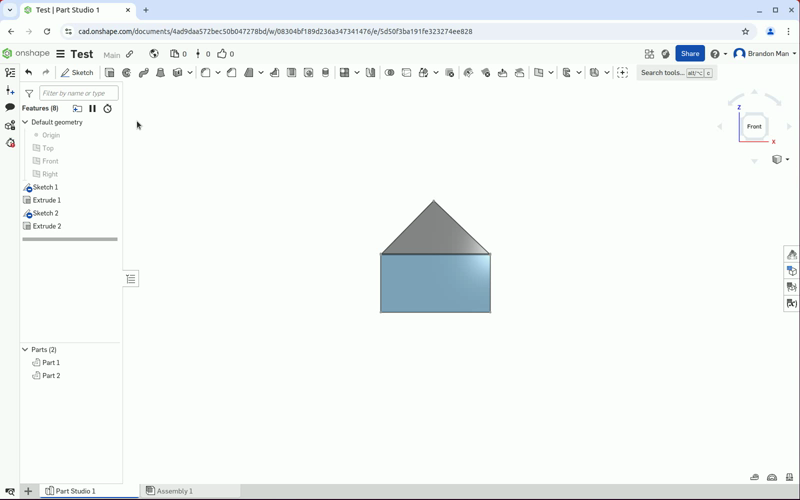
key(shift+7)
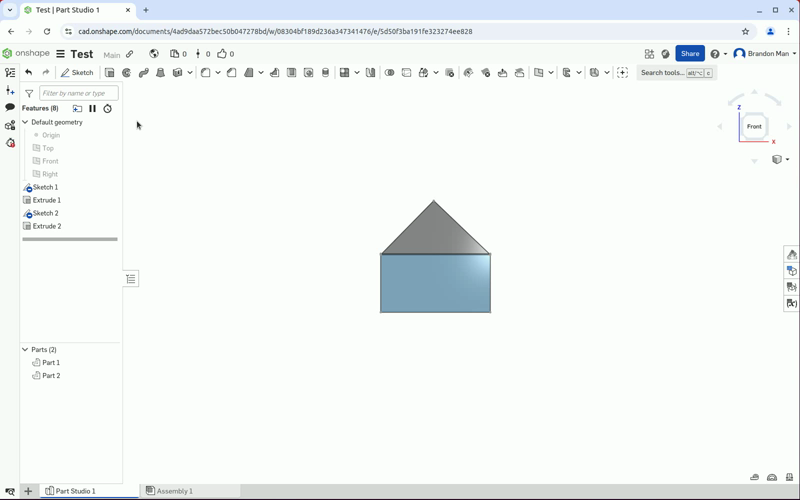
key(left, 2)
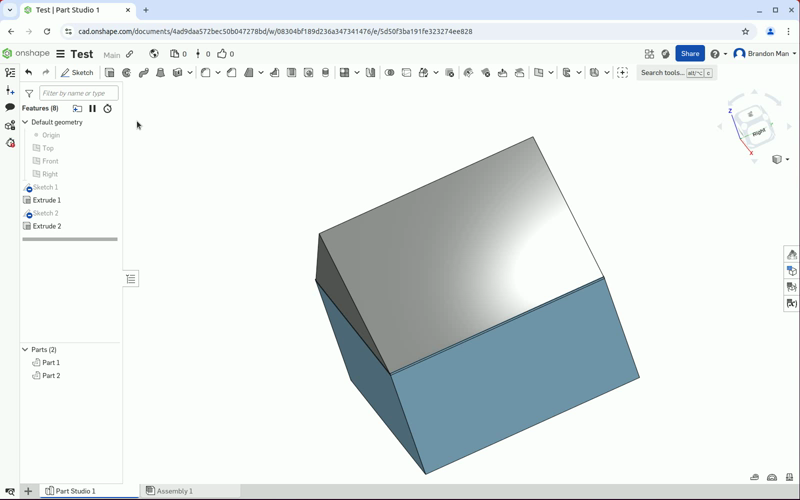
key(down, 2)
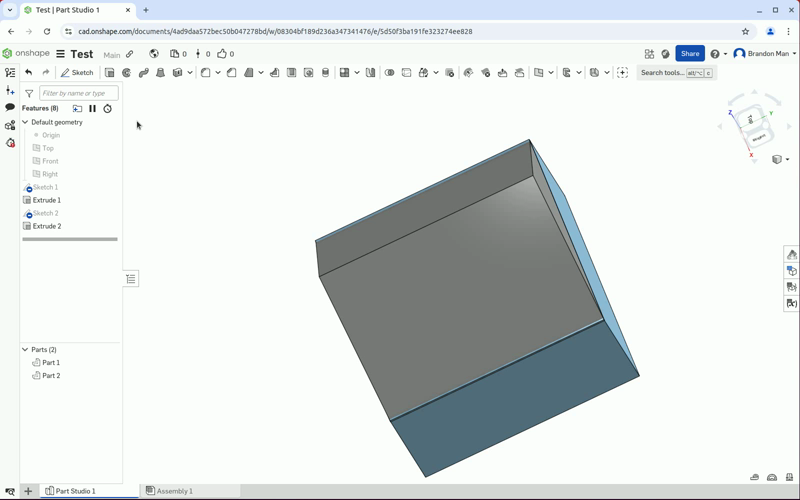
key(up, 2)
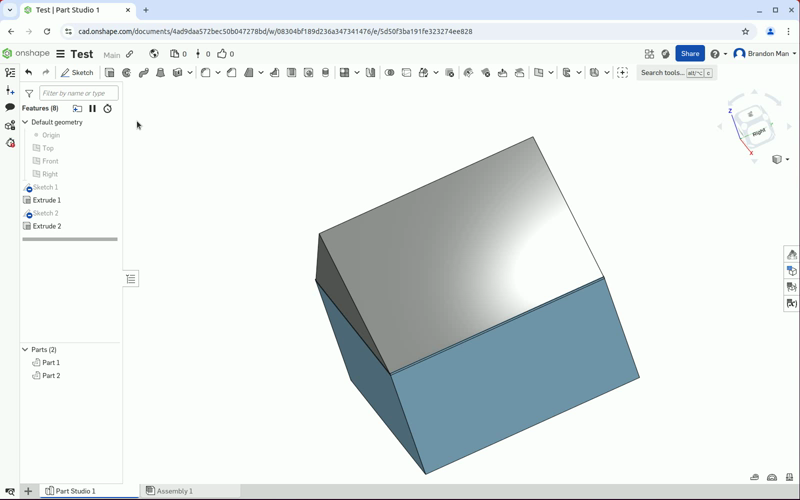
key(right, 2)
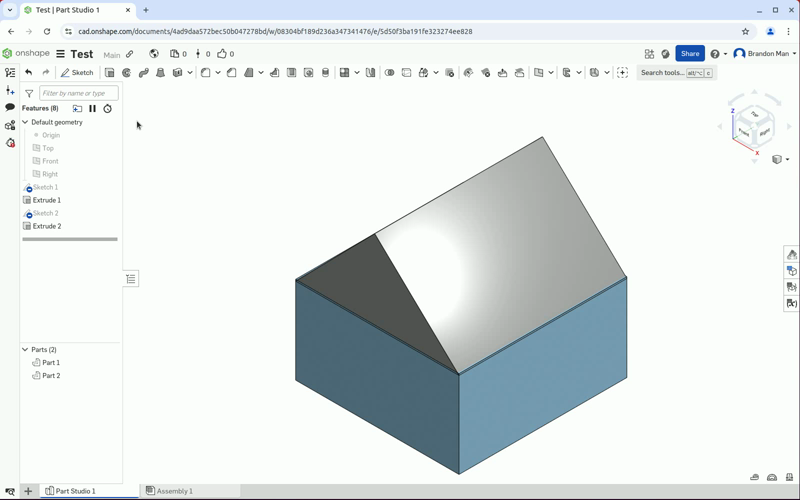
mouse_move(73, 189)
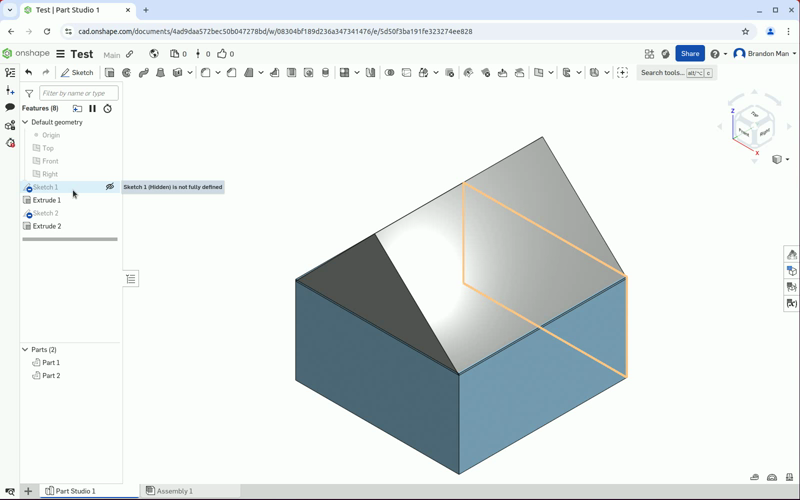
click(73, 189)